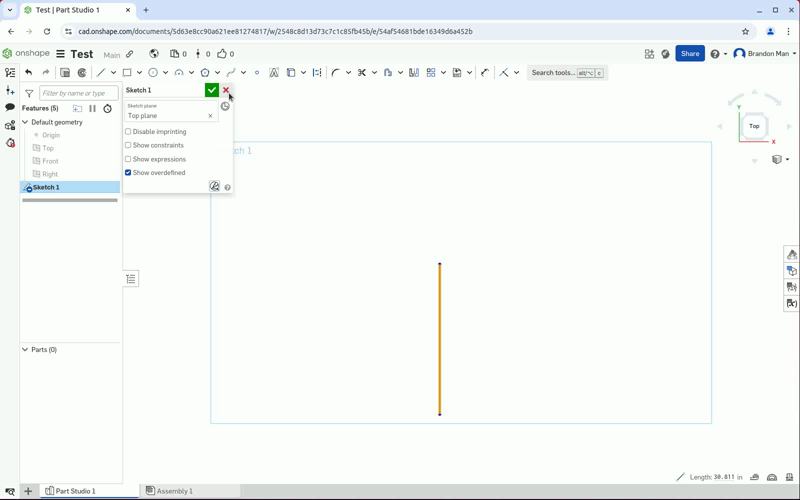
key(shift+h)
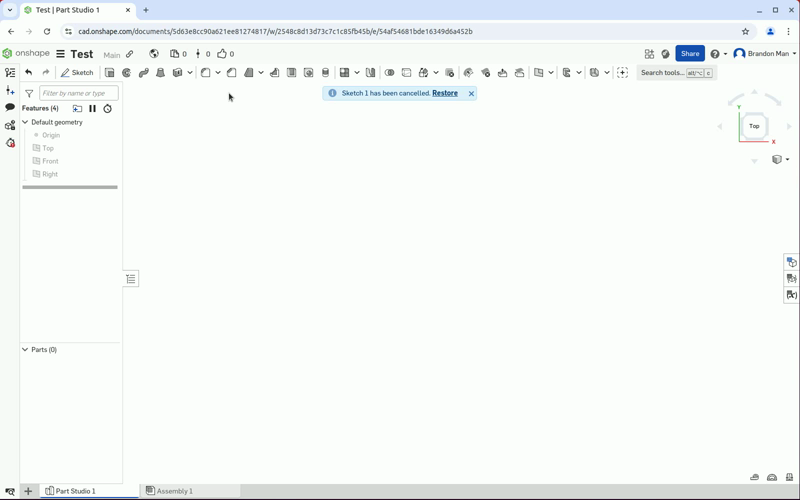
mouse_move(73, 352)
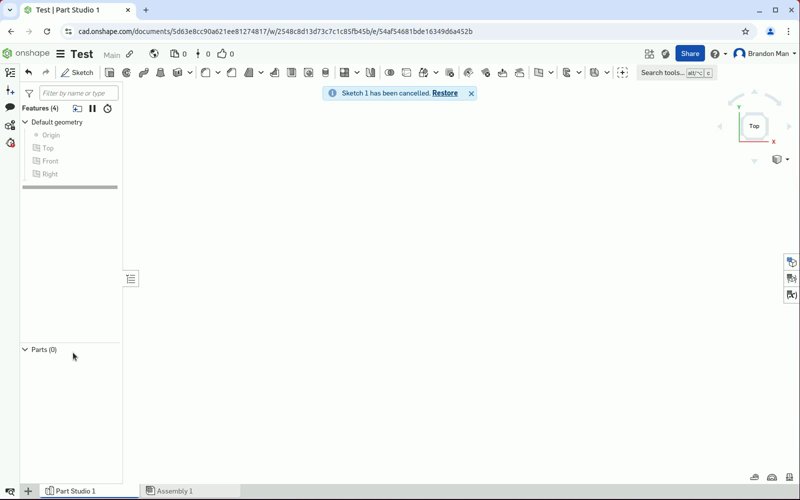
key(y)
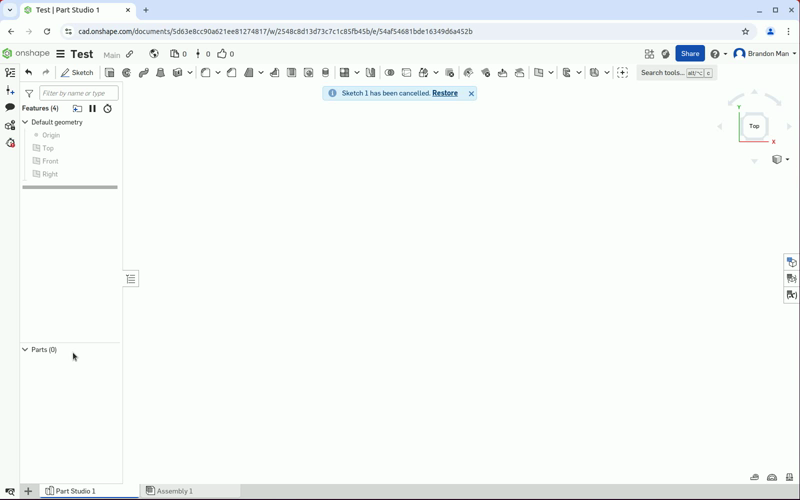
key(shift+p)
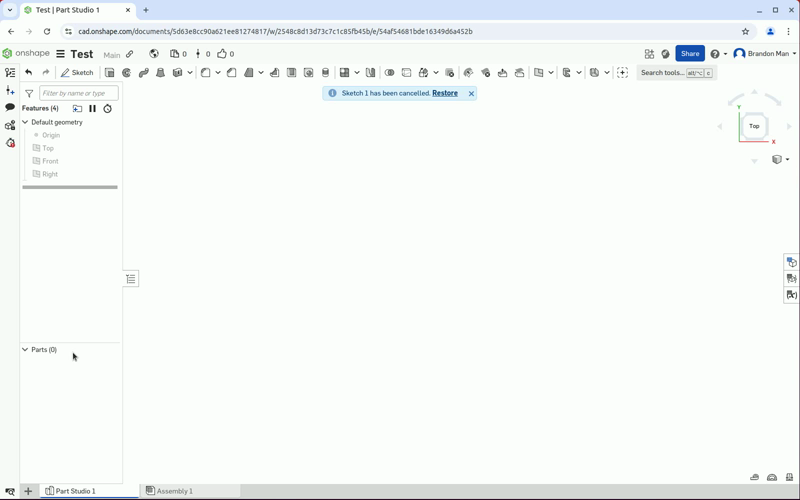
key(space)
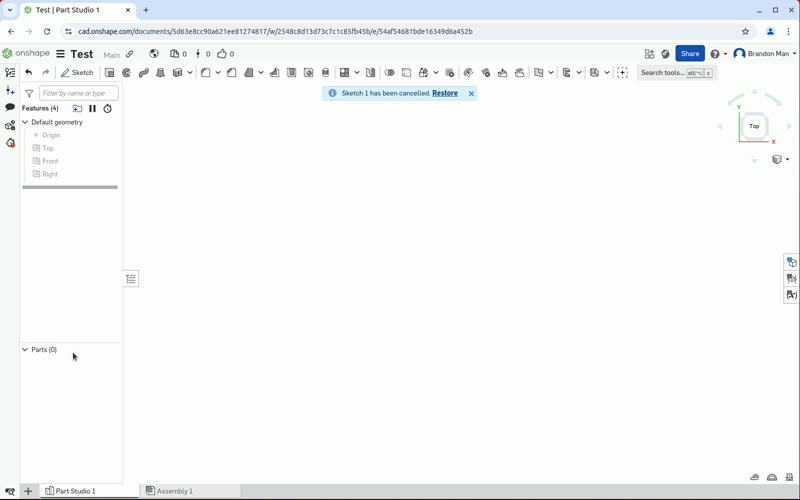
key_down(shift)
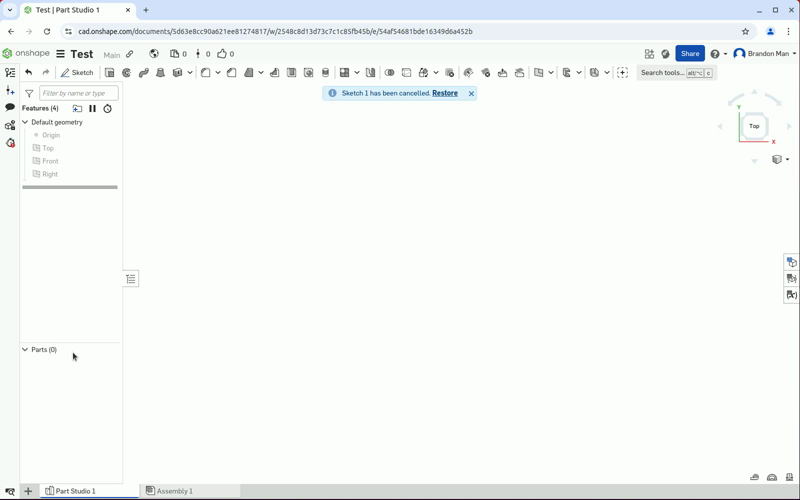
key(up)
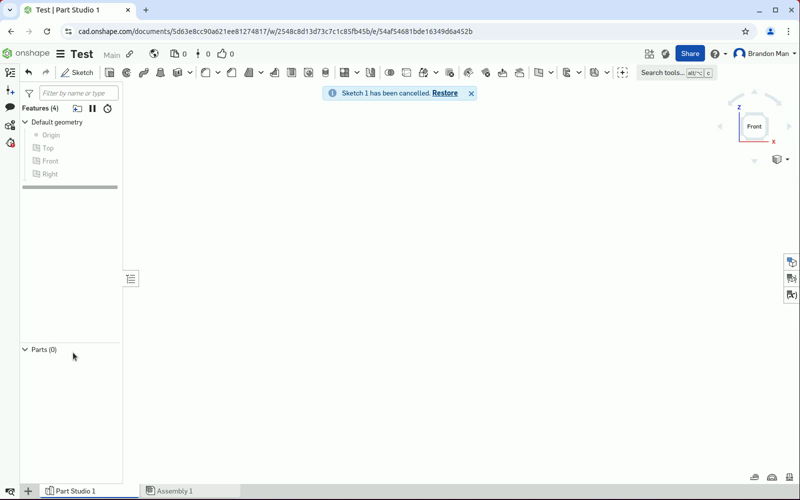
key_up(shift)
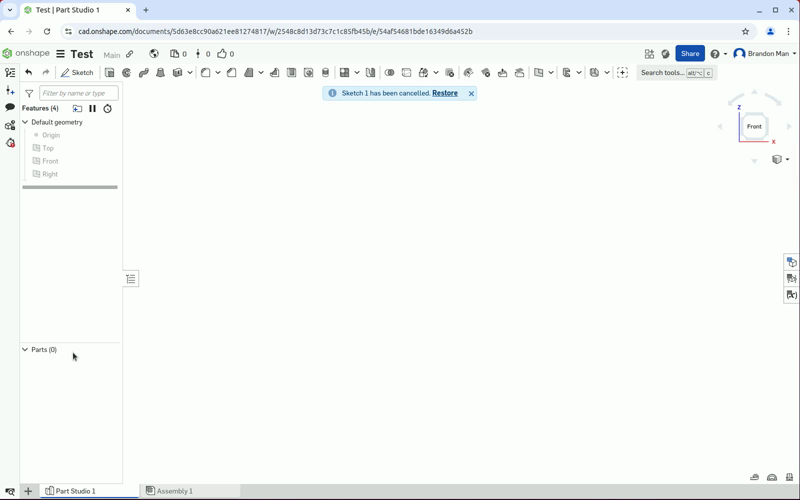
mouse_move(73, 352)
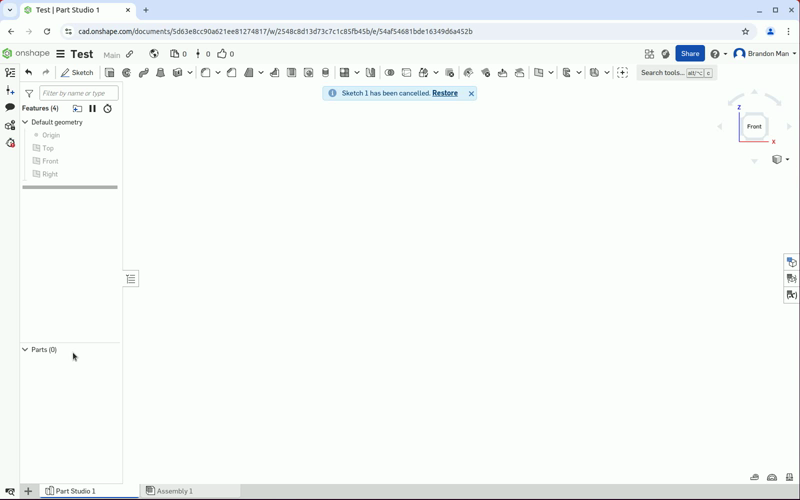
key(shift+y)
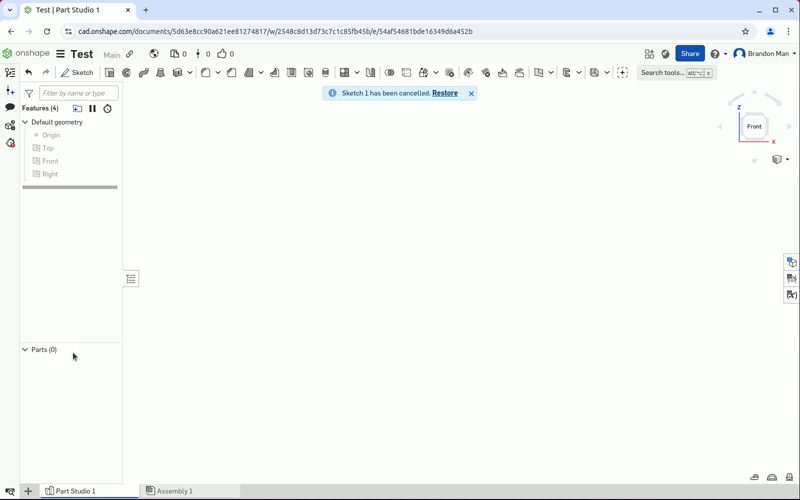
key(shift+s)
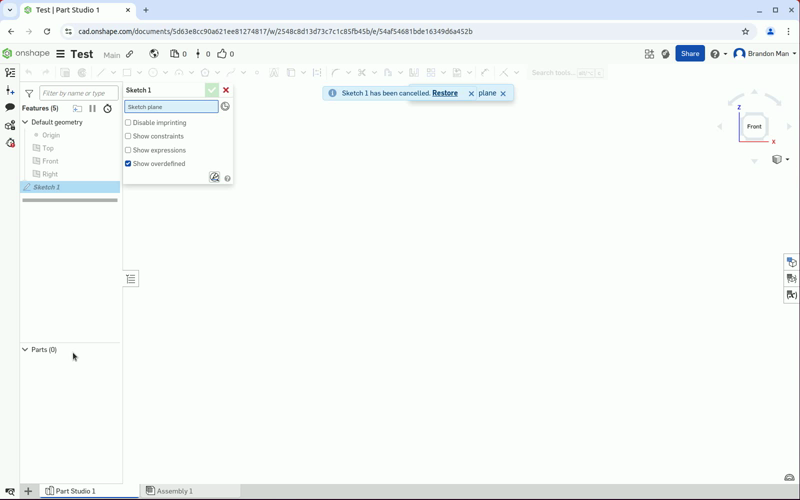
mouse_move(73, 163)
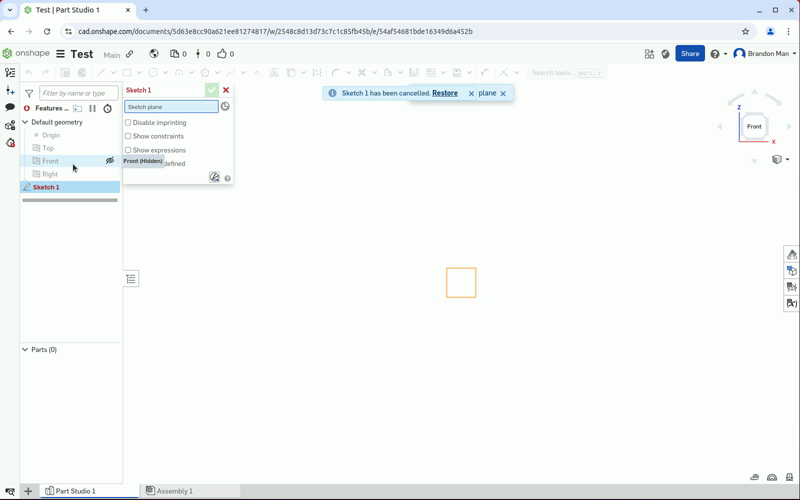
click(73, 163)
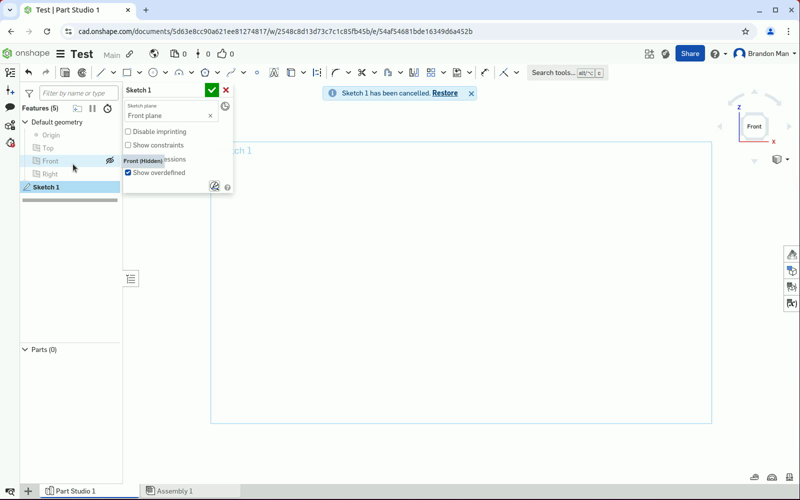
mouse_move(73, 352)
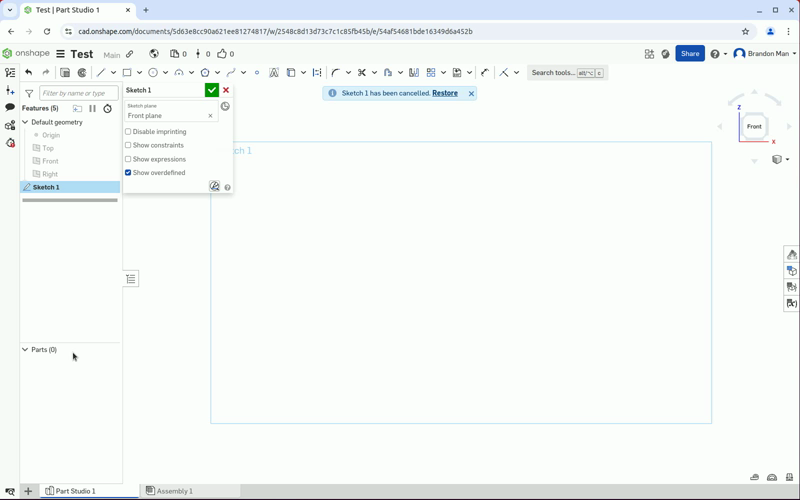
key(y)
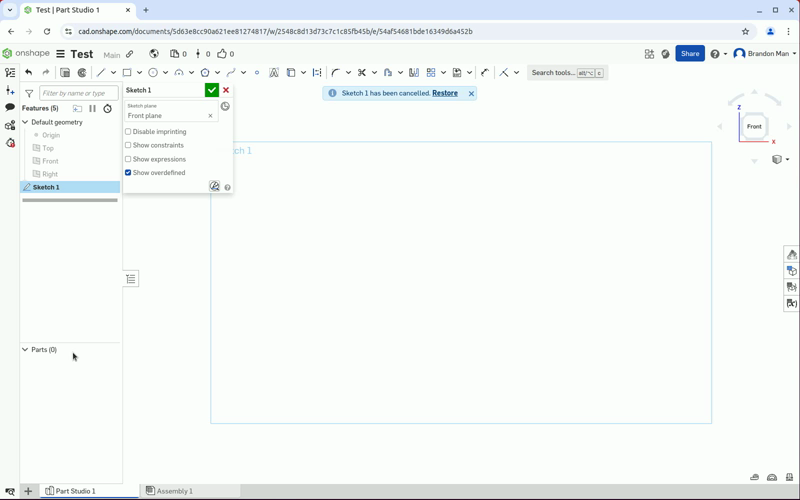
key(l)
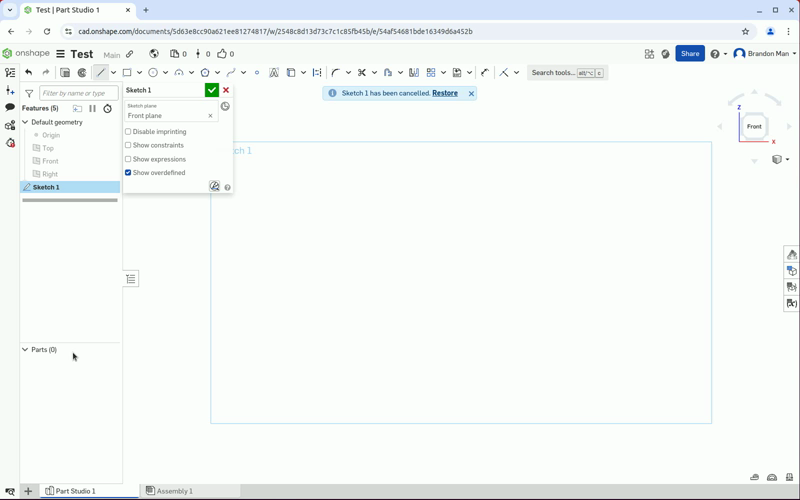
key_down(shift)
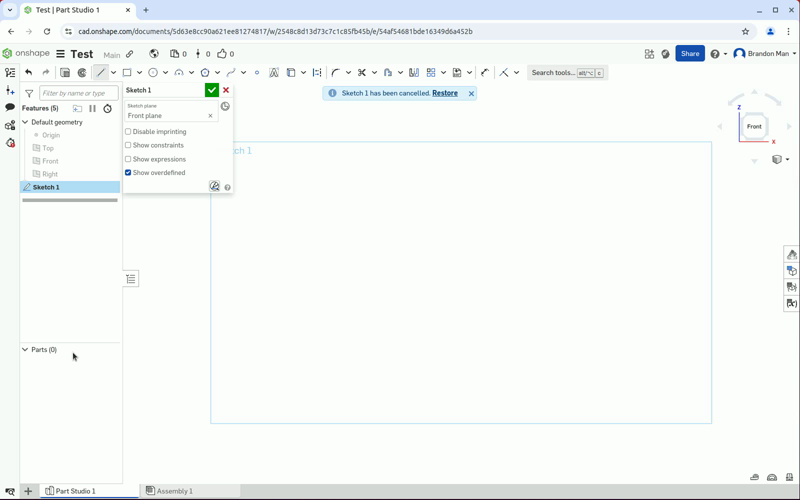
mouse_move(379, 320)
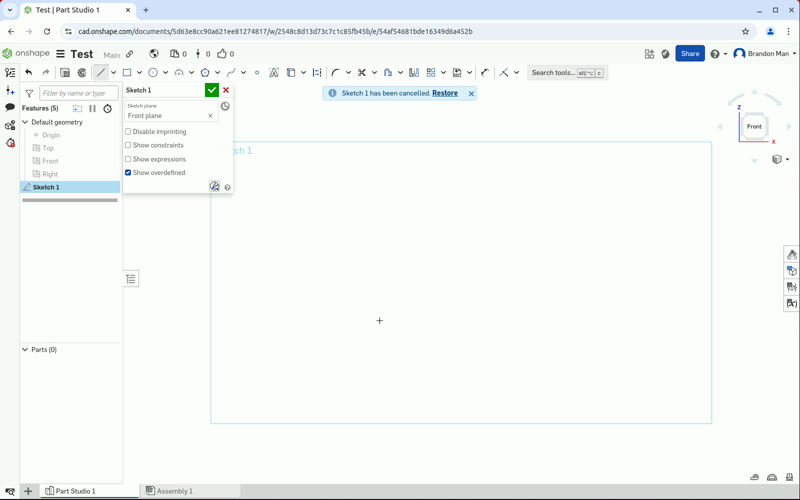
click(379, 320)
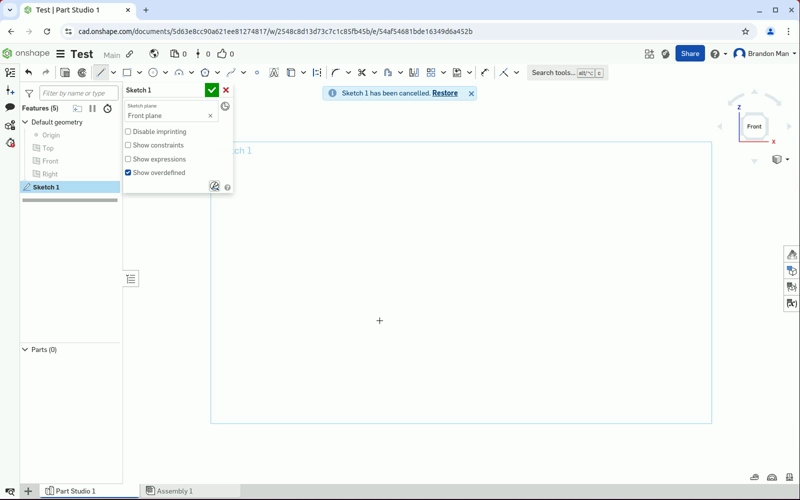
key_up(shift)
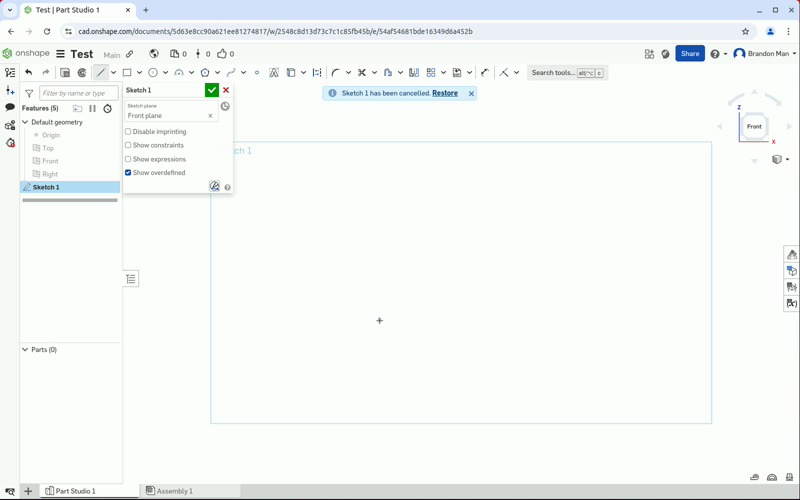
key_down(shift)
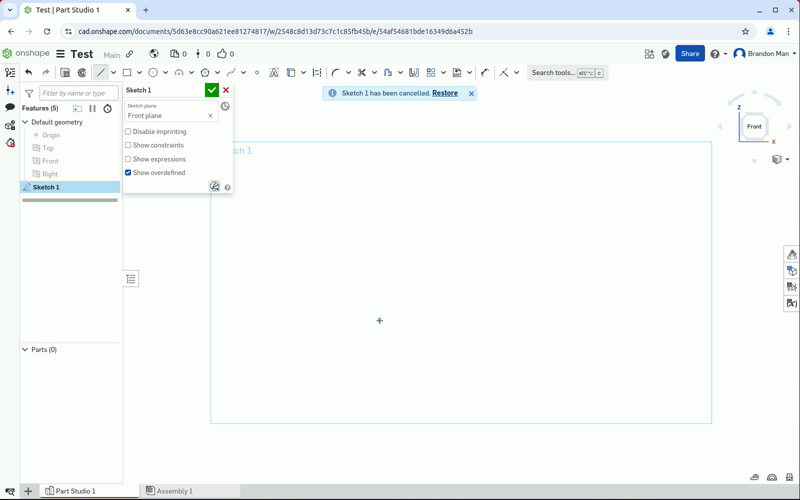
mouse_move(529, 320)
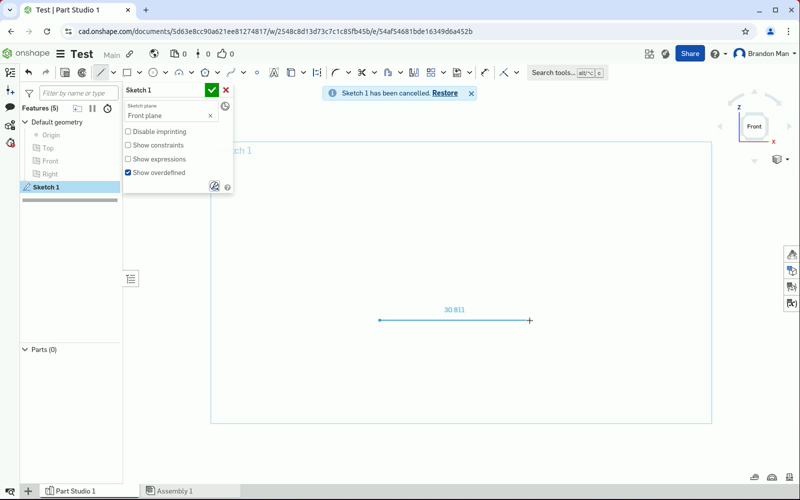
click(529, 320)
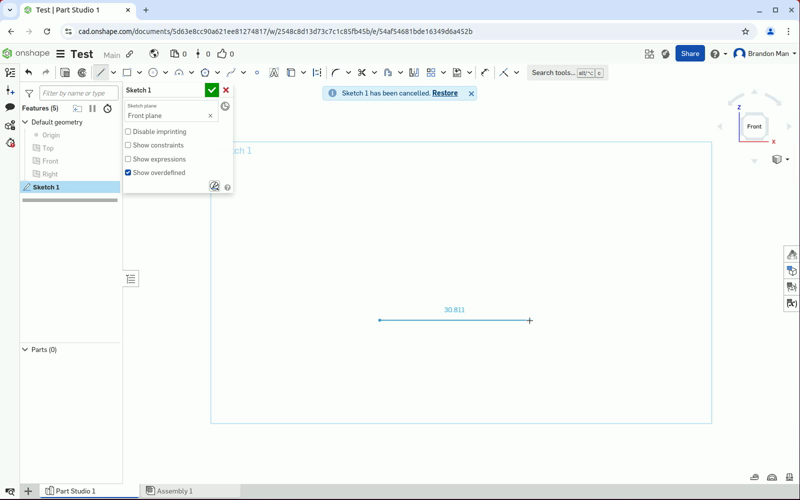
key_up(shift)
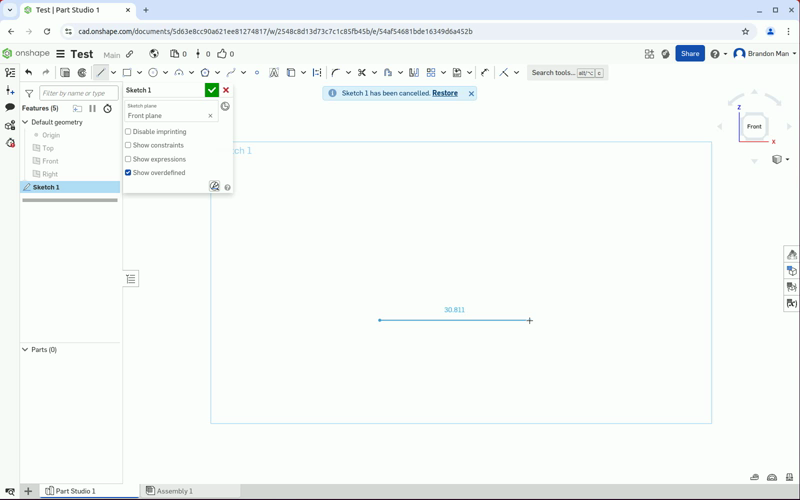
key_down(shift)
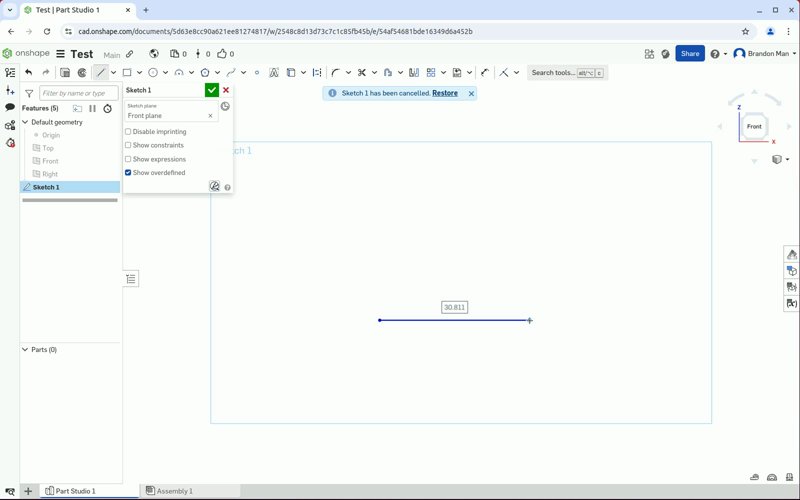
mouse_move(559, 320)
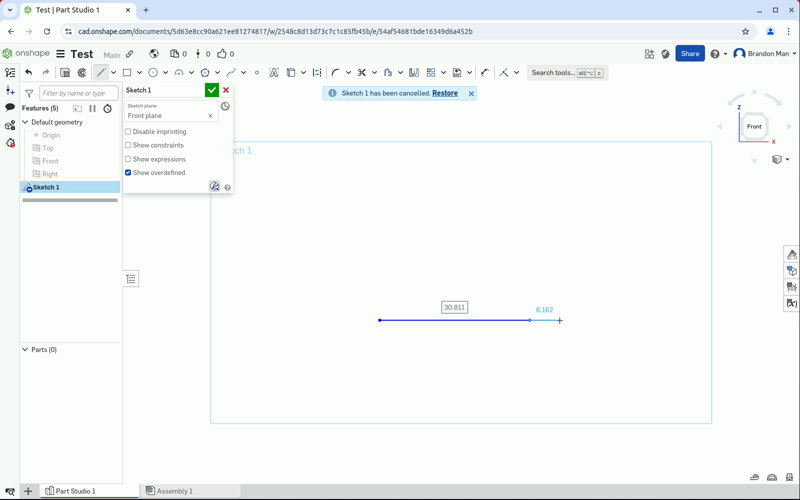
mouse_move(529, 307)
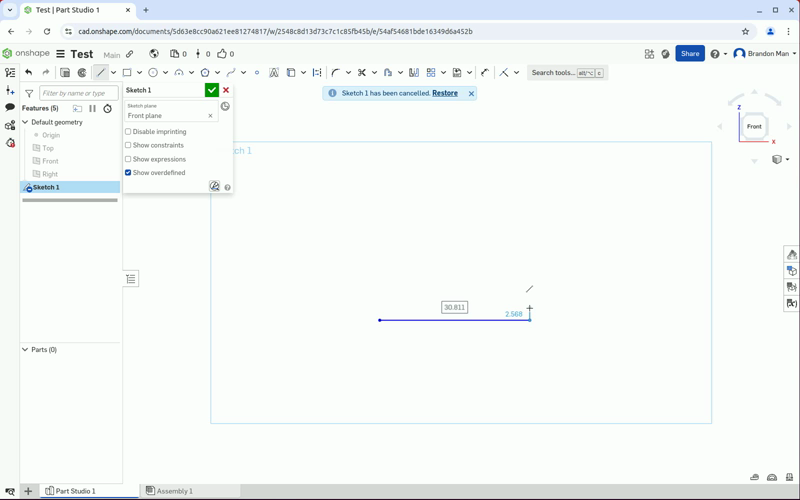
click(529, 307)
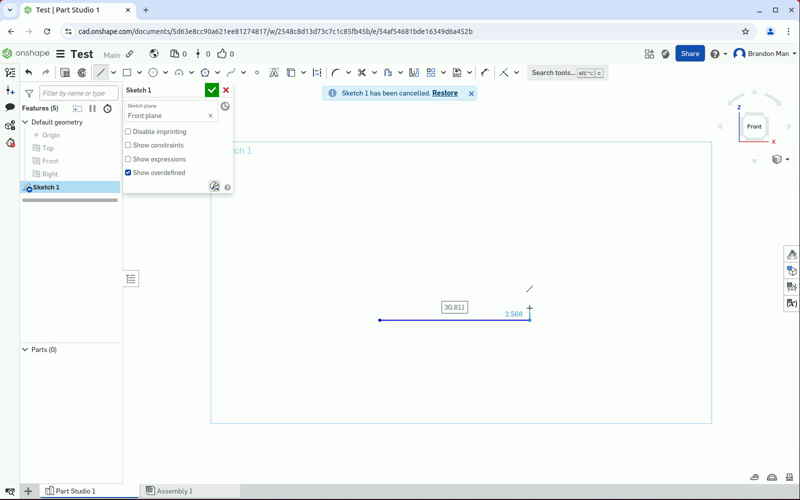
key_up(shift)
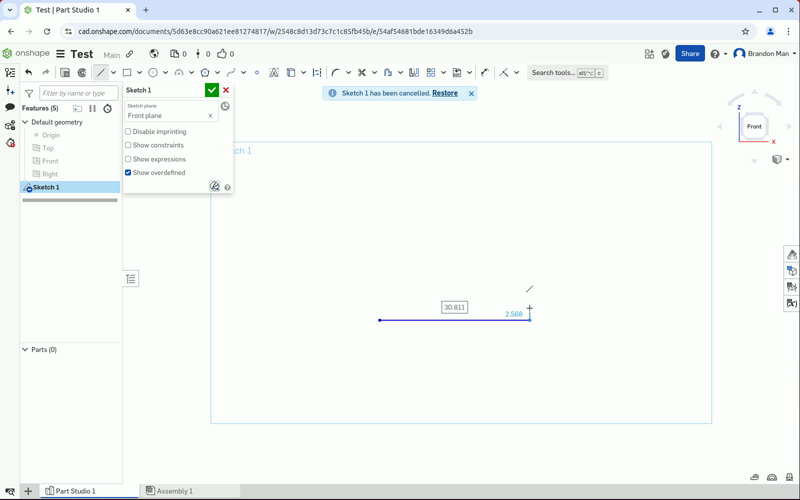
key_down(shift)
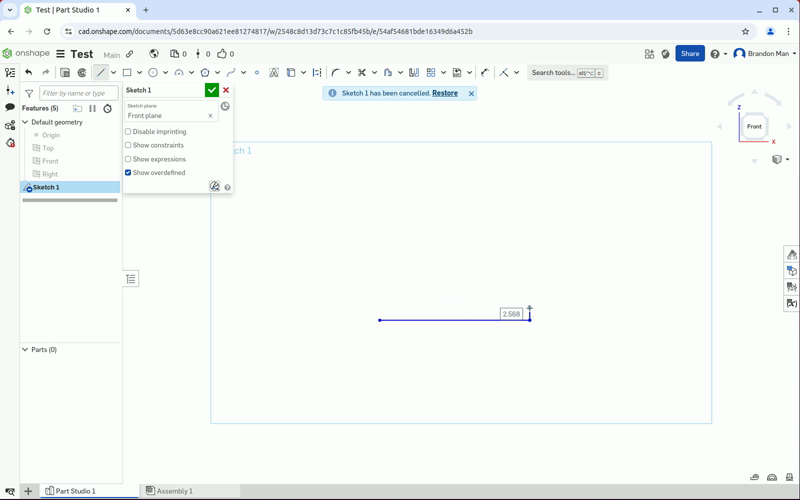
mouse_move(559, 307)
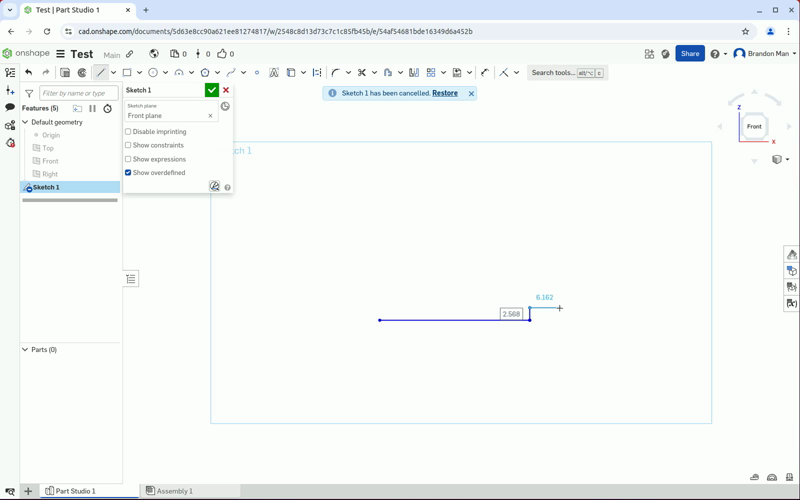
mouse_move(491, 307)
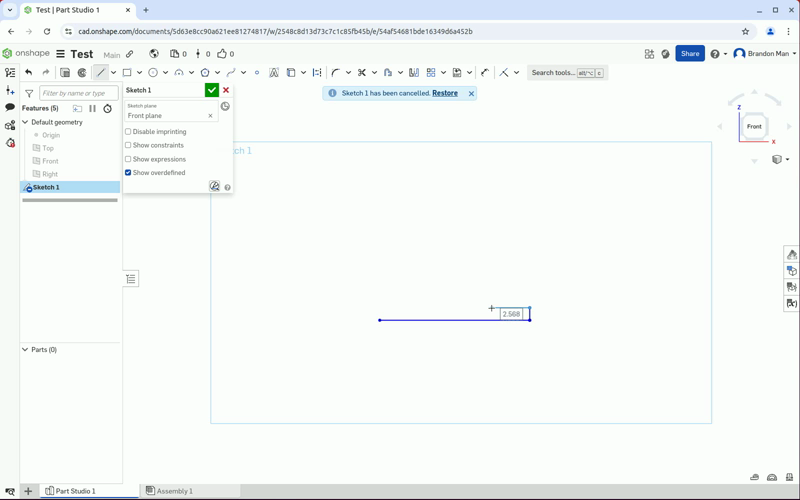
click(491, 307)
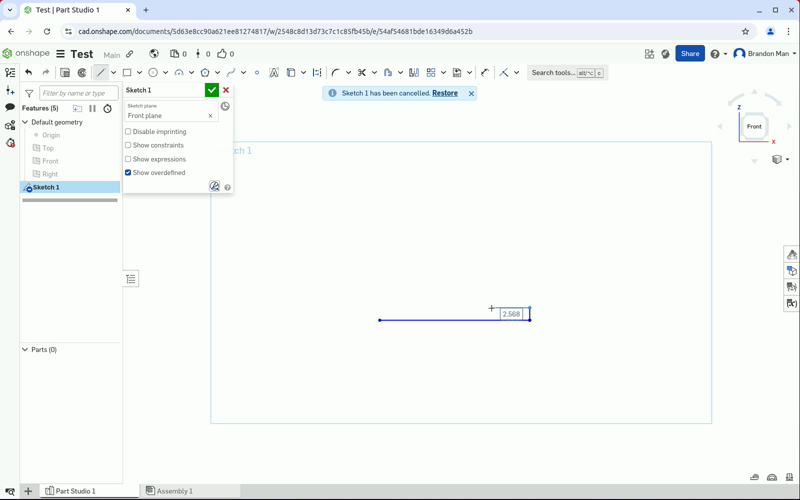
key_up(shift)
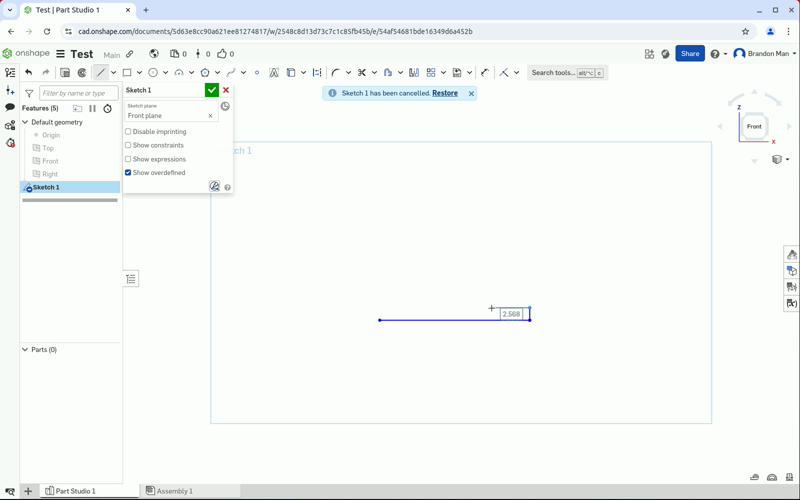
key_down(shift)
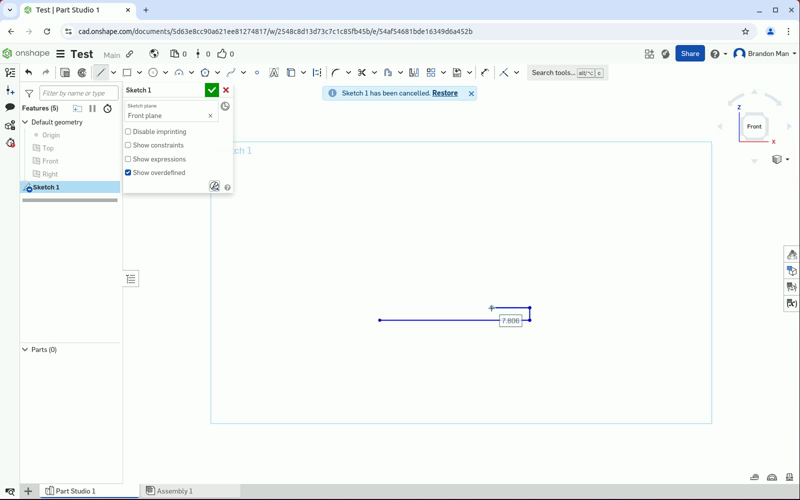
mouse_move(417, 307)
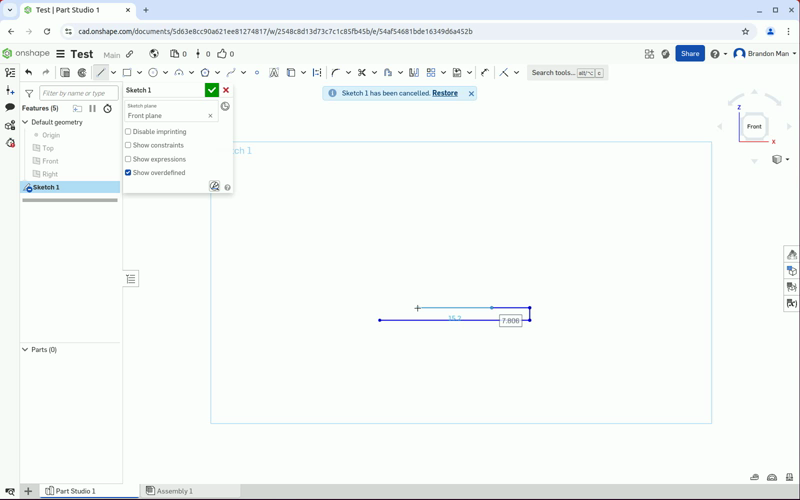
click(417, 307)
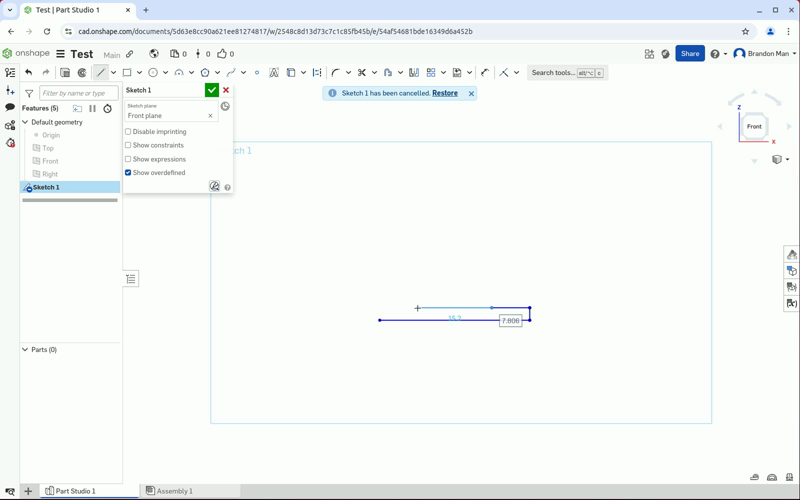
key_up(shift)
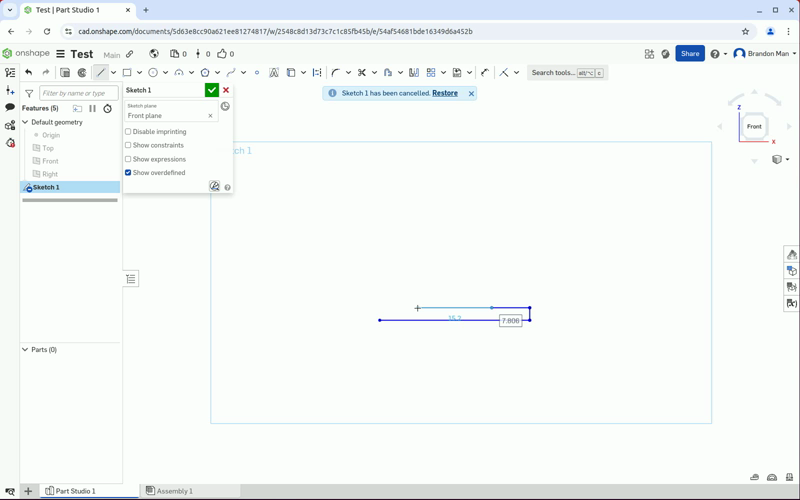
key_down(shift)
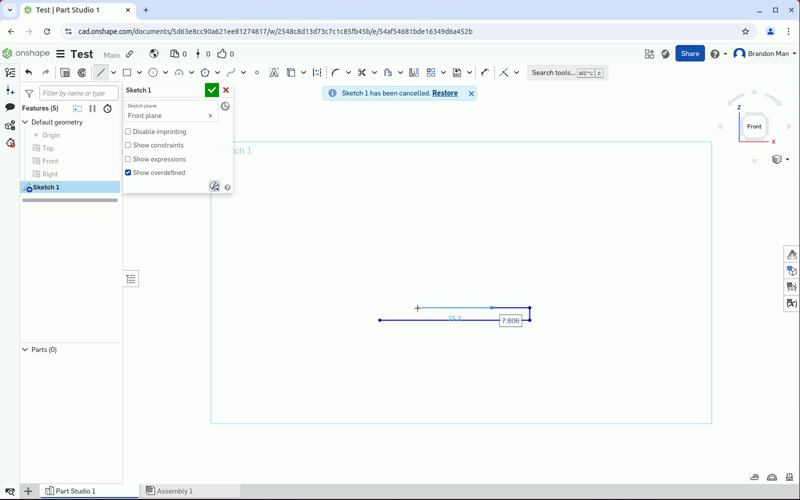
mouse_move(447, 307)
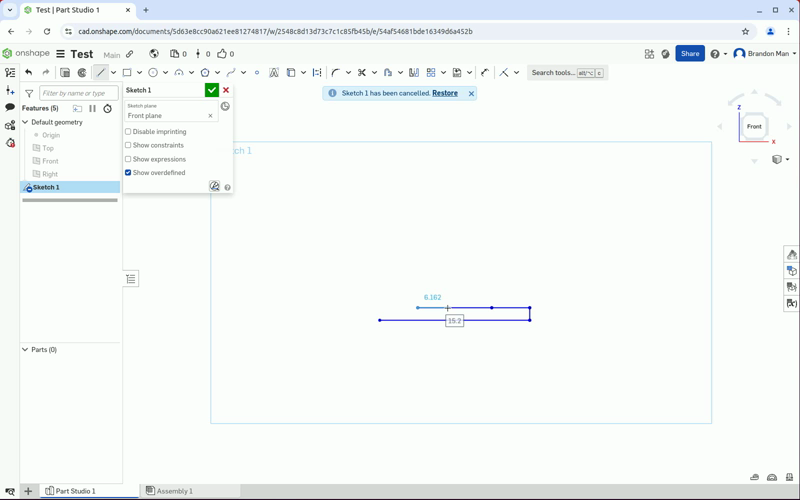
mouse_move(379, 307)
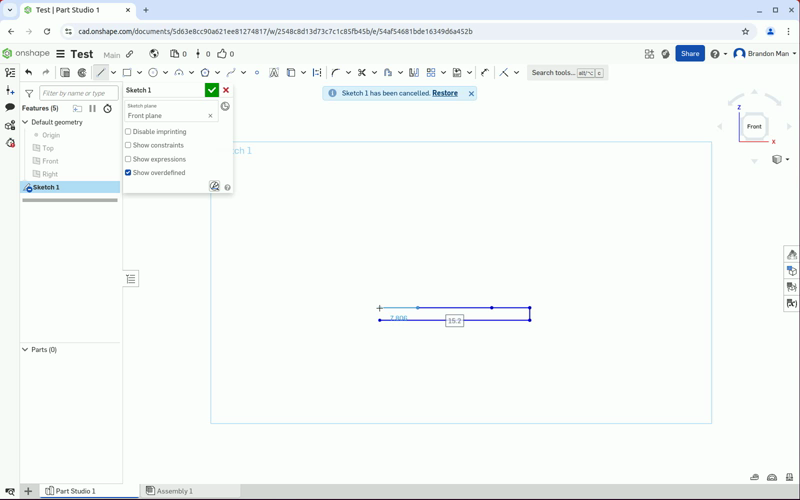
click(379, 307)
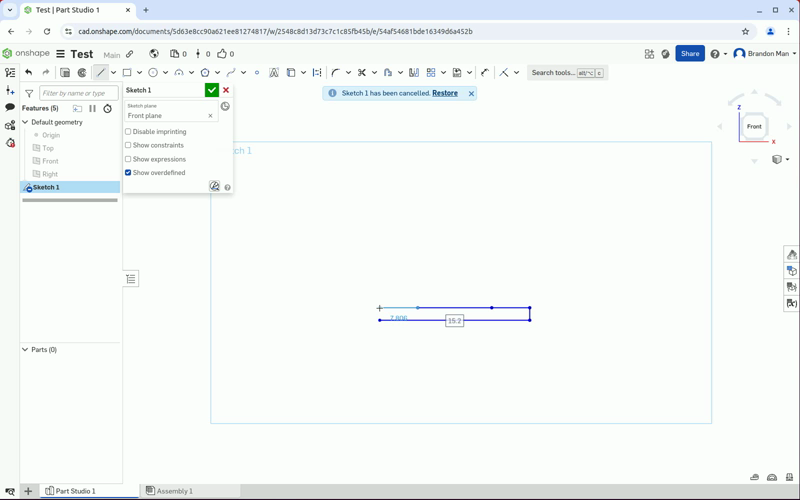
key_up(shift)
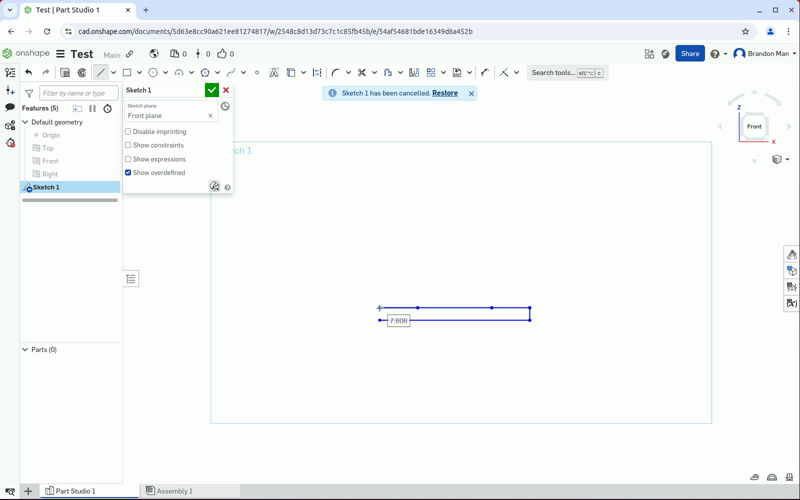
mouse_move(409, 307)
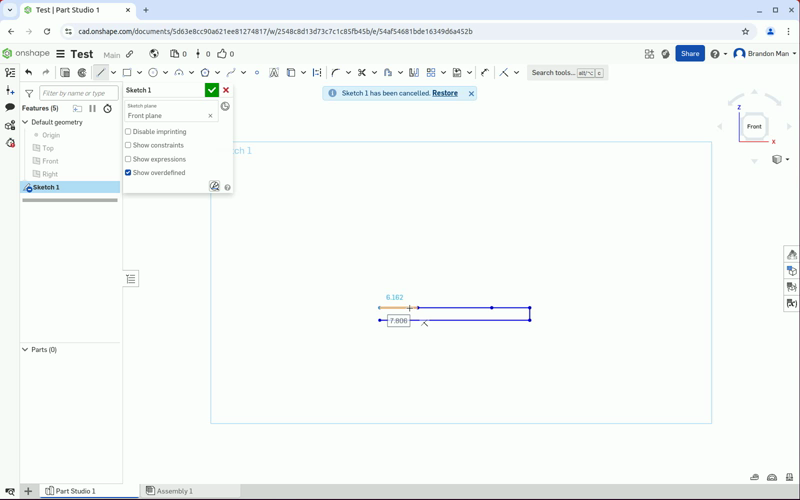
key_down(shift)
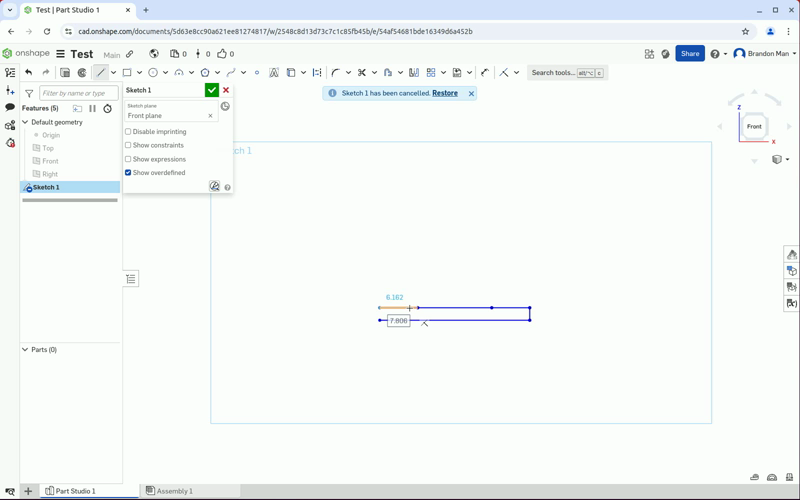
mouse_move(379, 320)
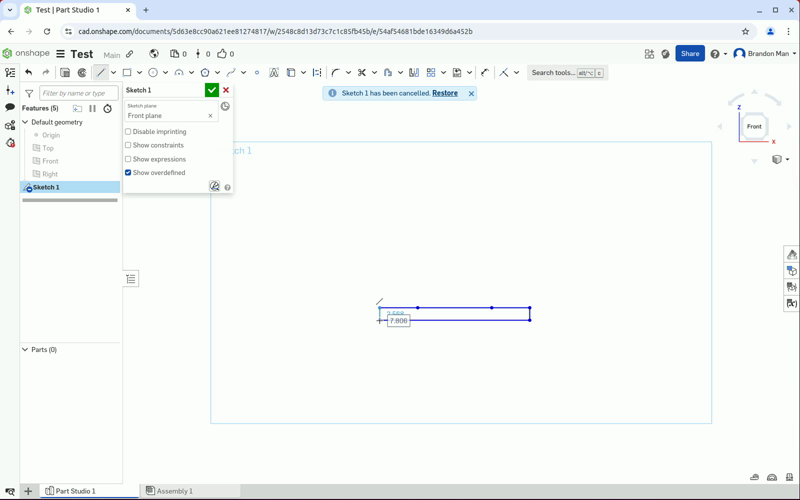
key_up(shift)
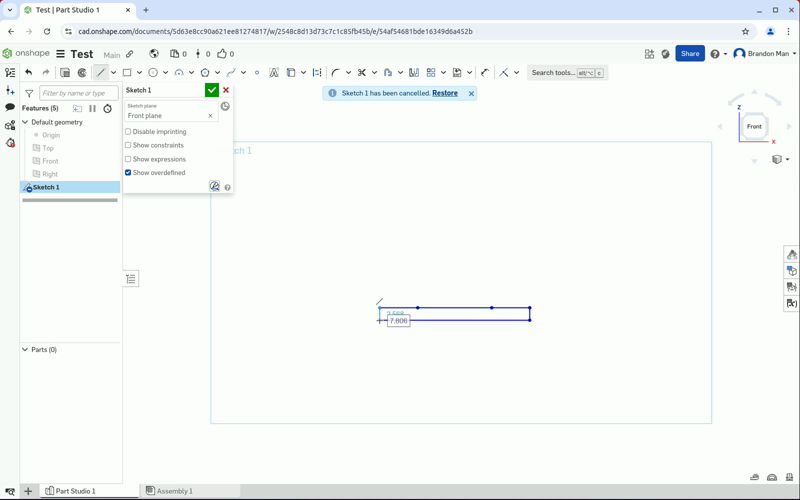
click(379, 320)
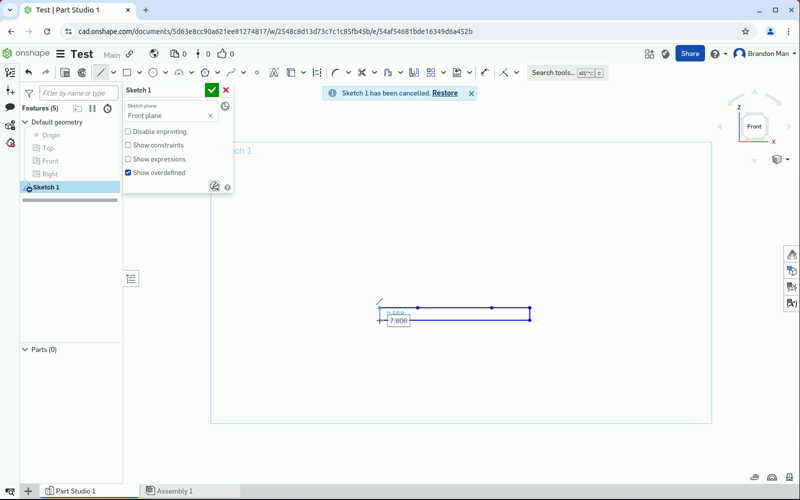
key(esc)
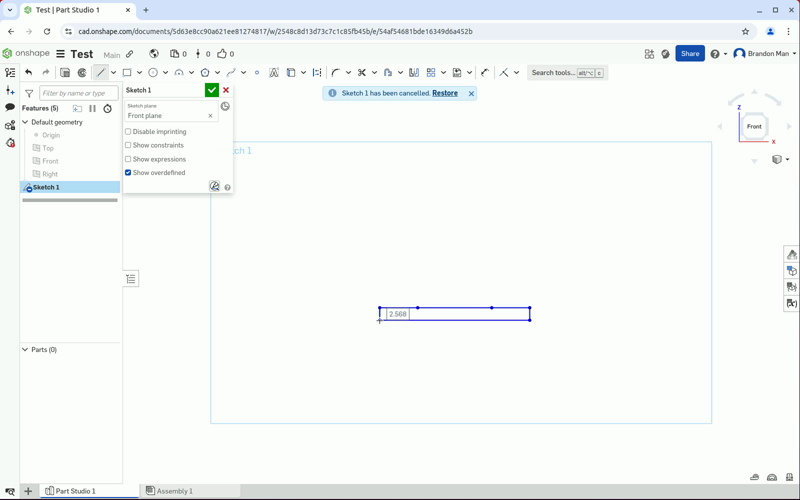
mouse_move(445, 313)
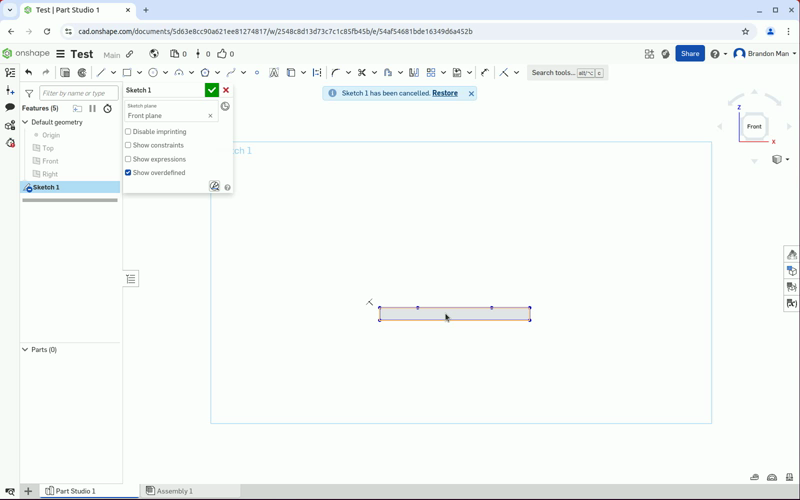
click(445, 313)
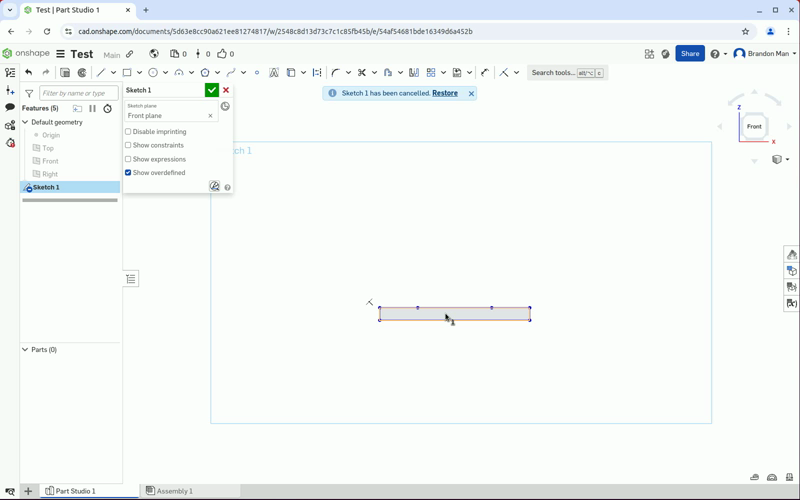
mouse_move(73, 352)
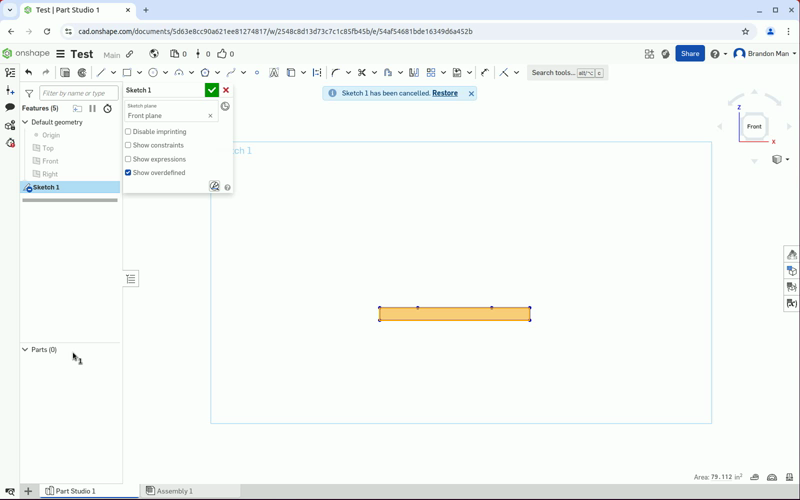
key(shift+y)
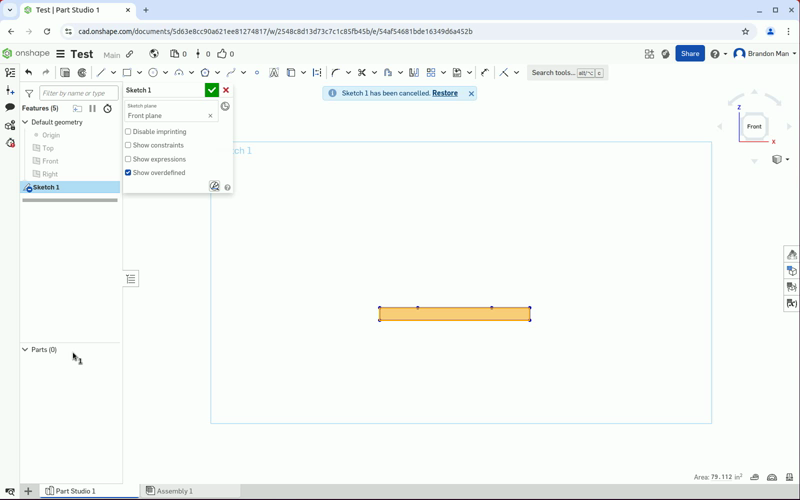
key(shift+e)
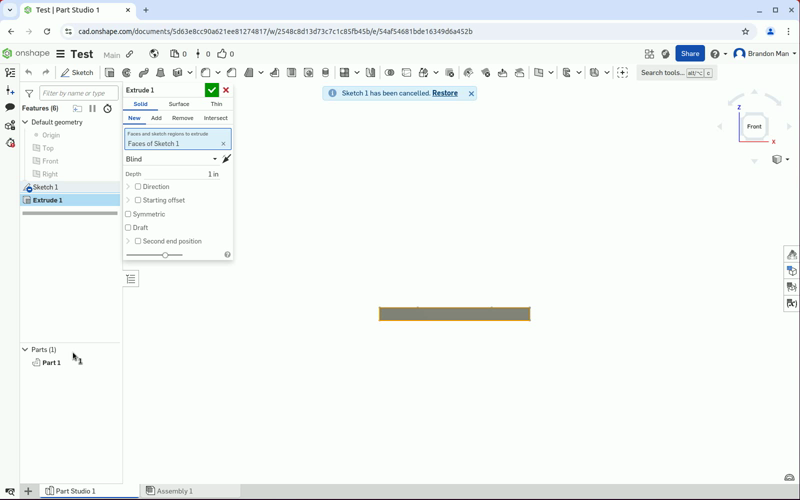
mouse_move(143, 106)
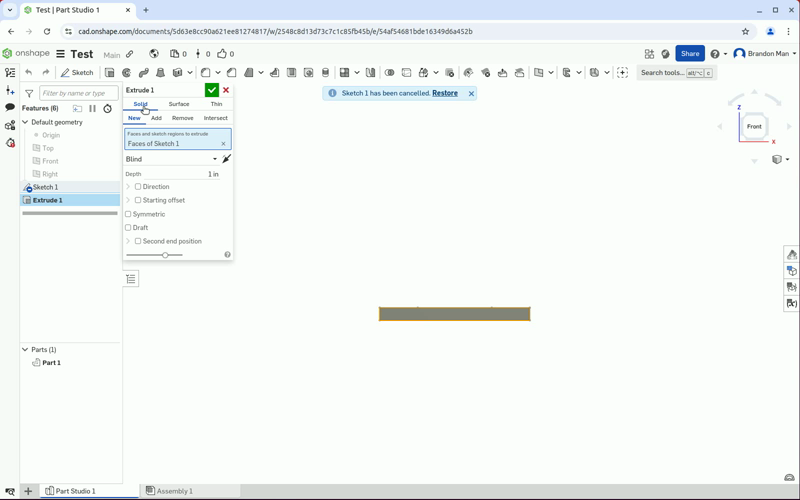
click(143, 106)
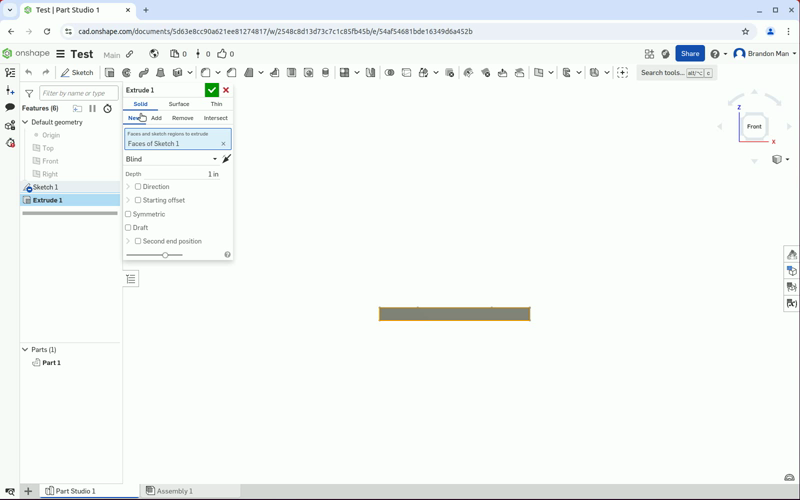
mouse_move(137, 120)
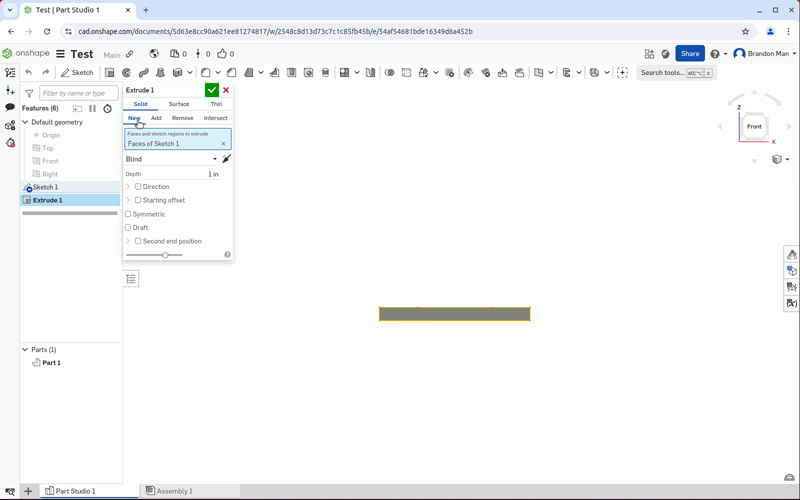
click(137, 120)
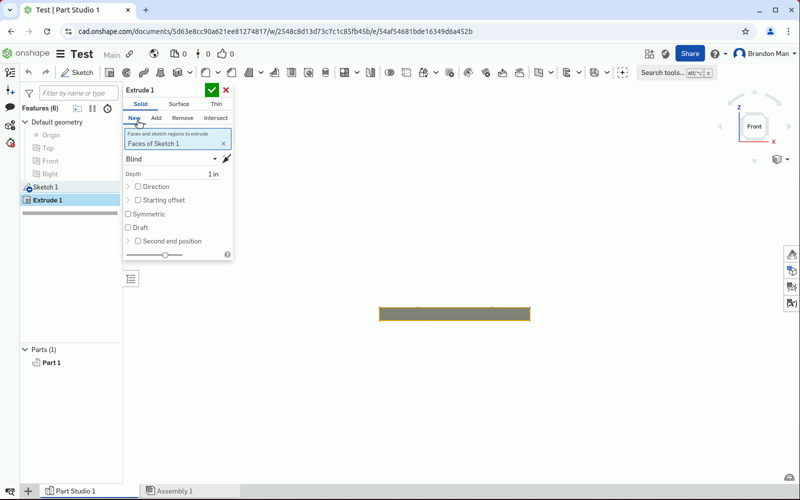
key(tab, 4)
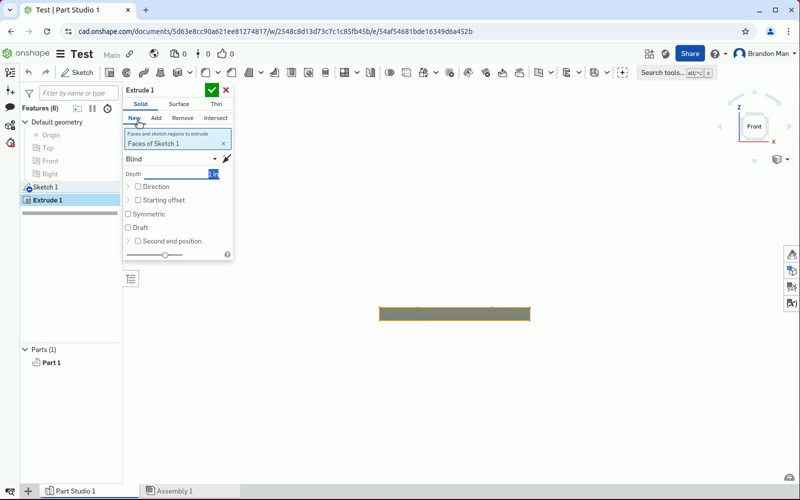
text(23.108)
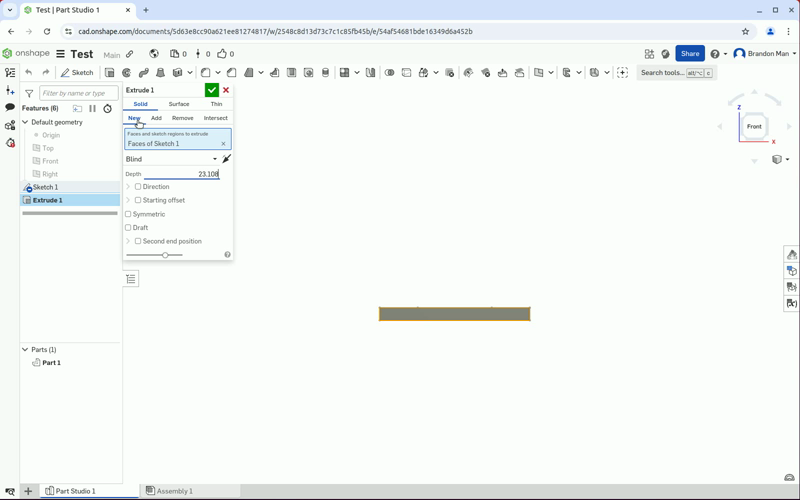
key(enter)
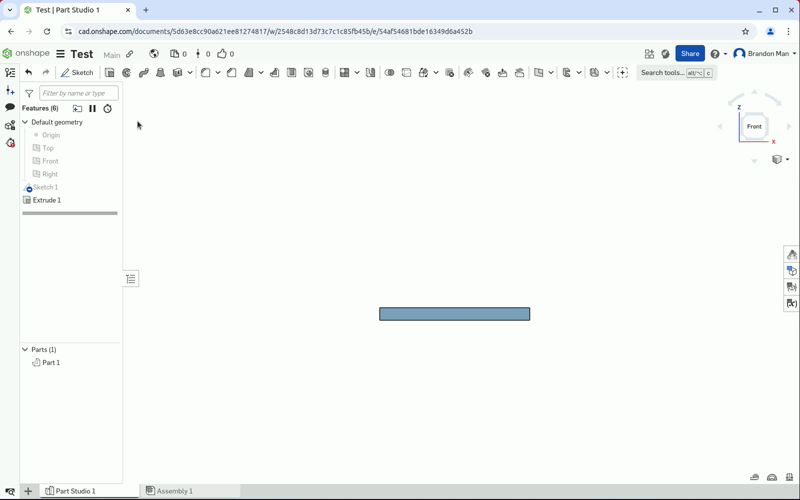
key(shift+h)
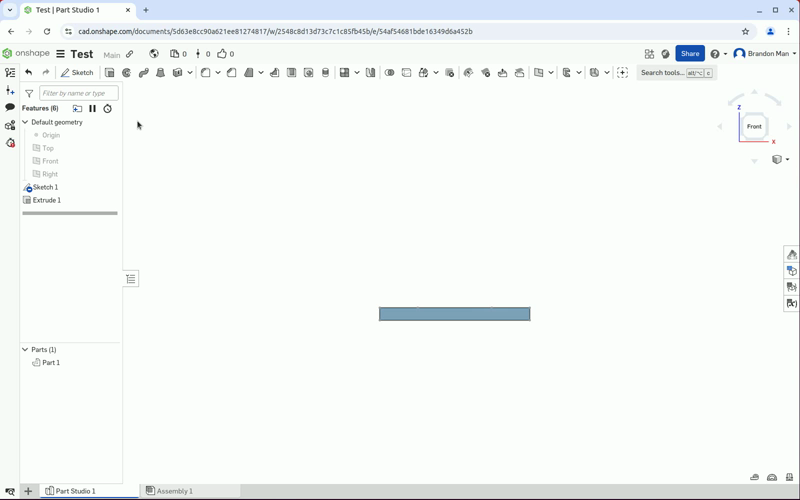
key(shift+h)
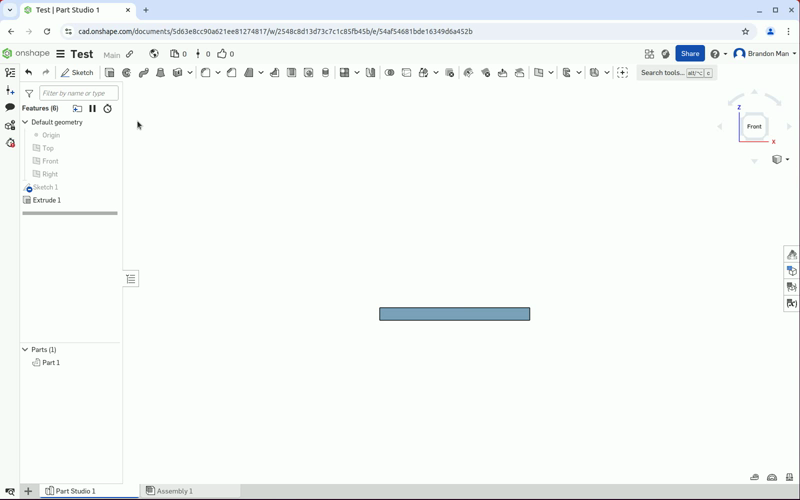
mouse_move(73, 189)
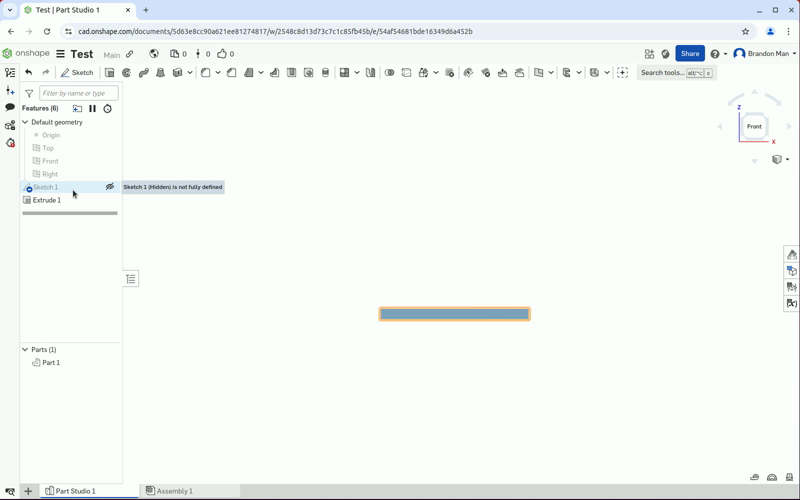
click(73, 189)
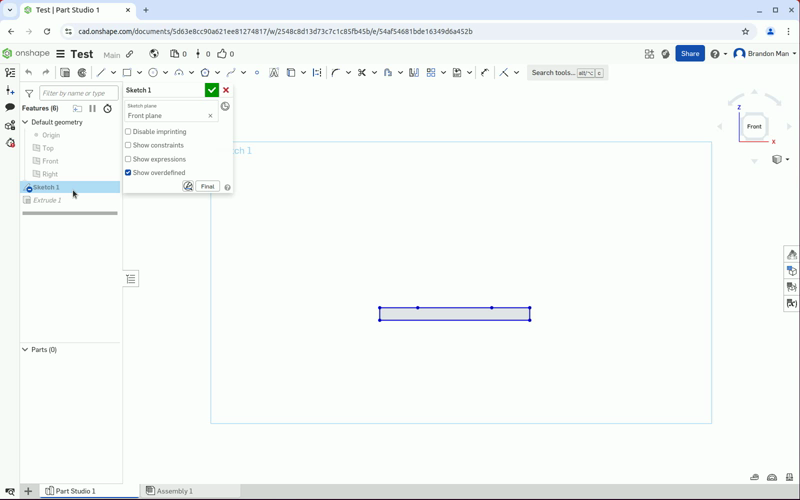
mouse_move(229, 92)
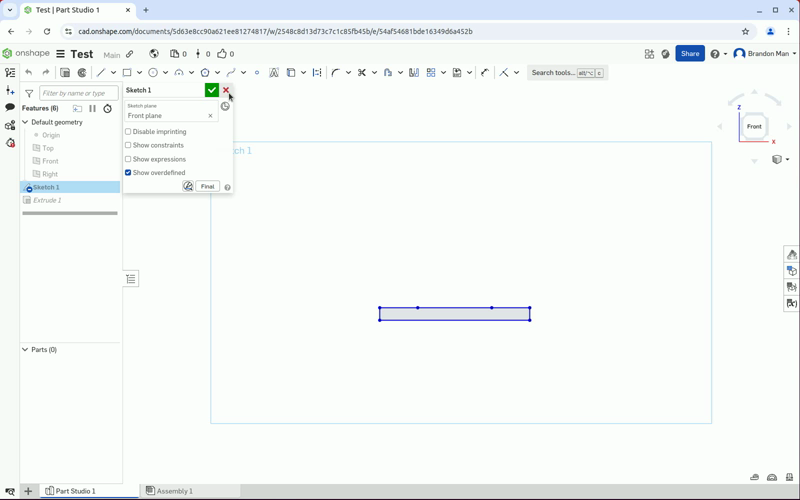
click(229, 92)
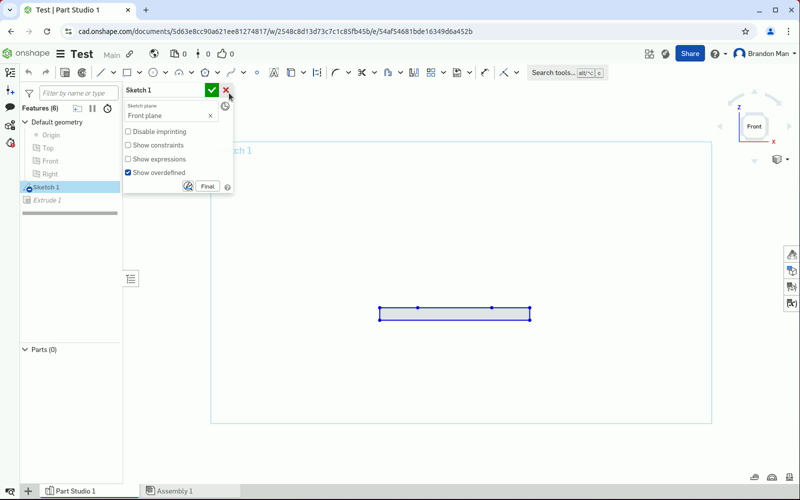
key(shift+s)
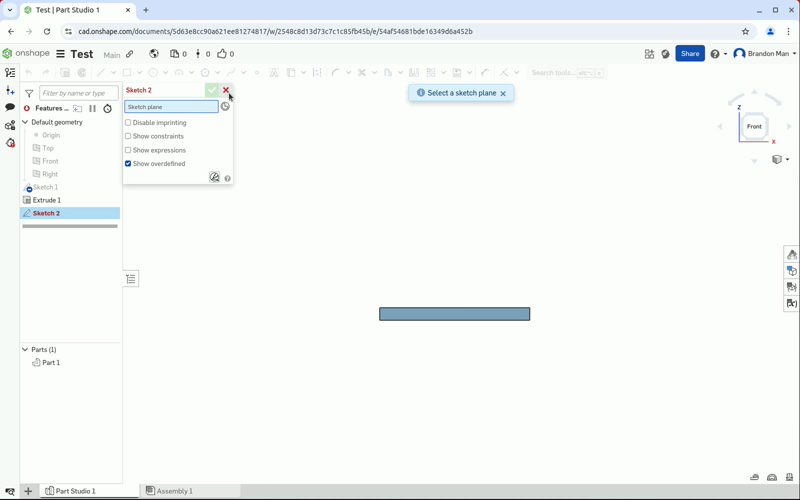
mouse_move(73, 163)
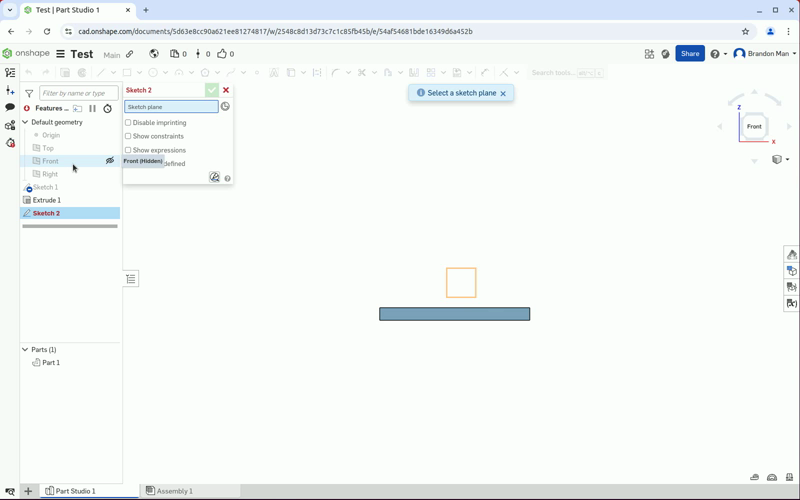
click(73, 163)
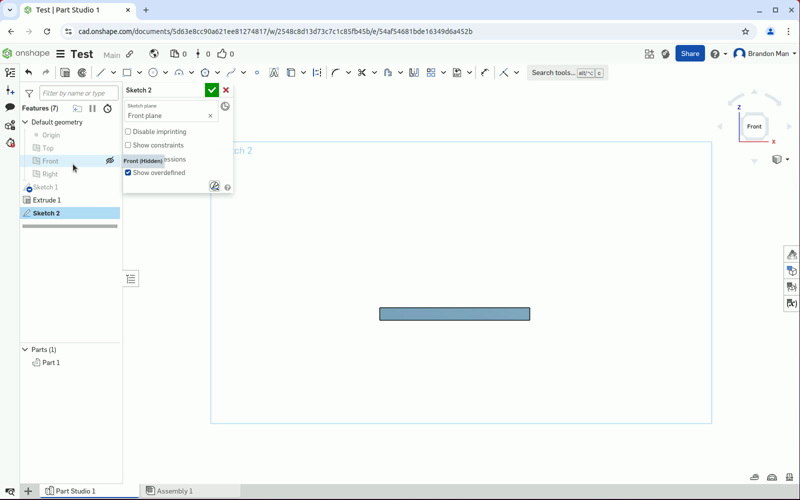
mouse_move(73, 352)
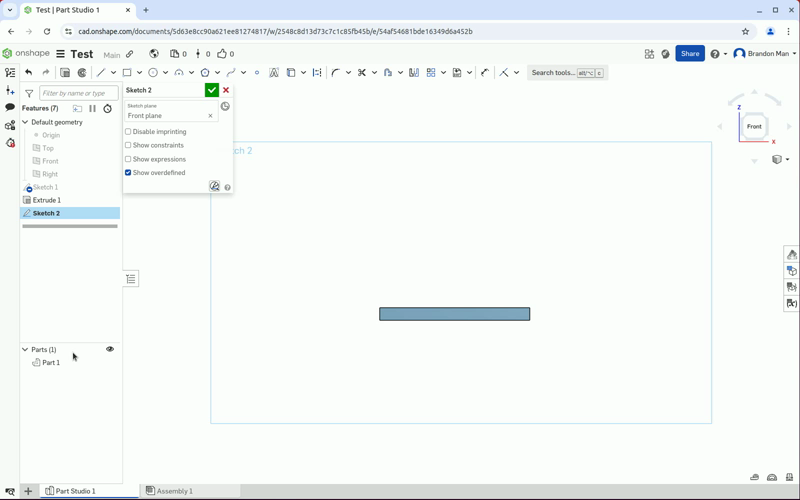
key(y)
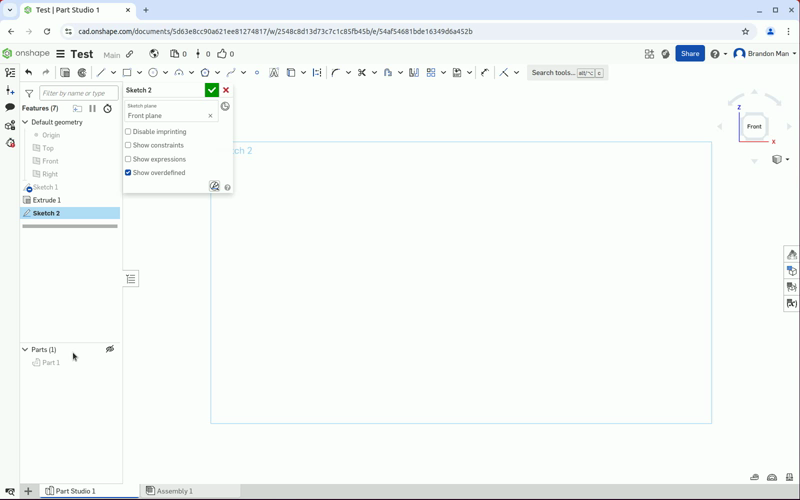
key(l)
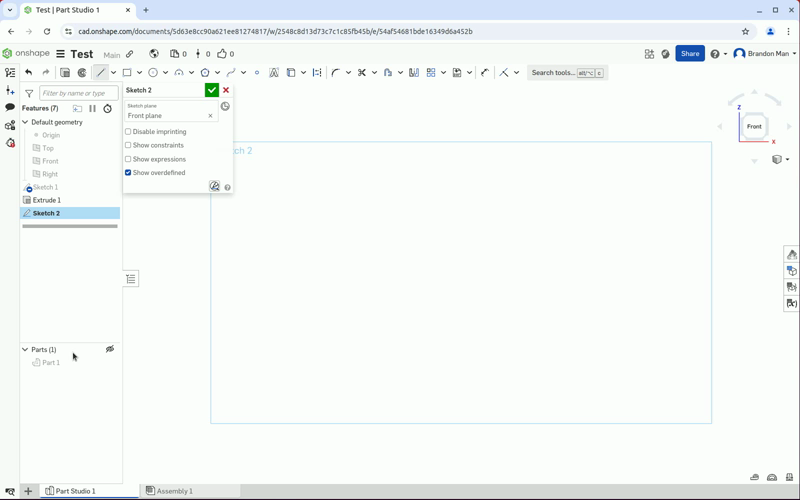
key_down(shift)
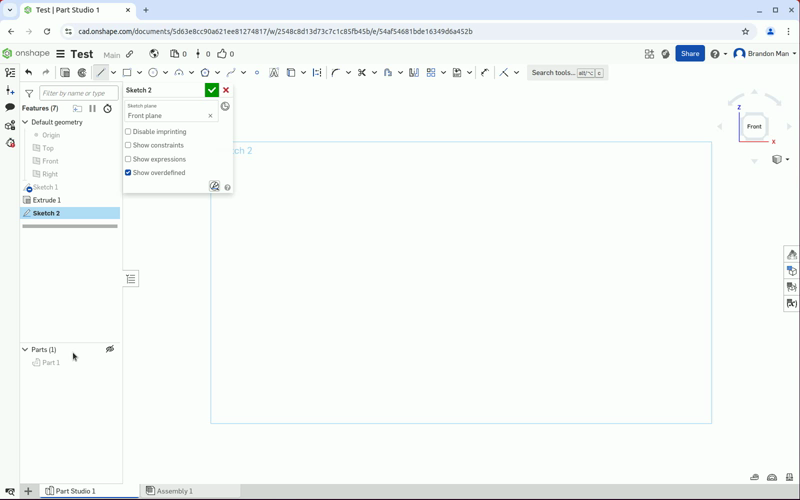
mouse_move(417, 307)
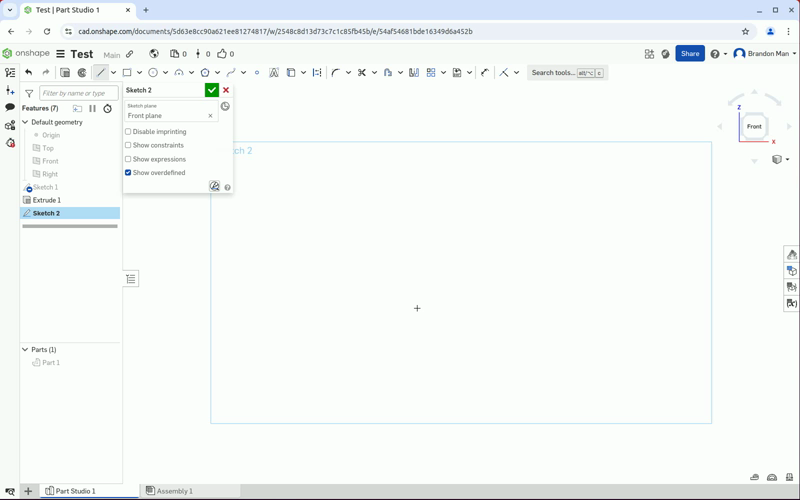
click(417, 307)
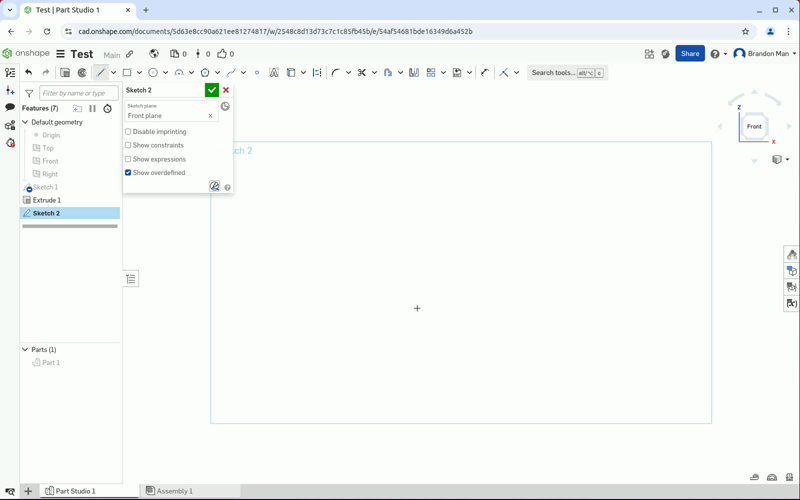
key_up(shift)
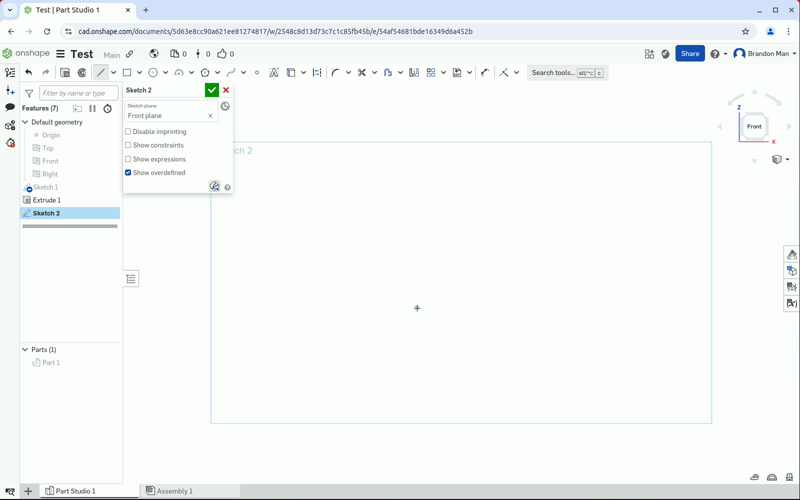
key_down(shift)
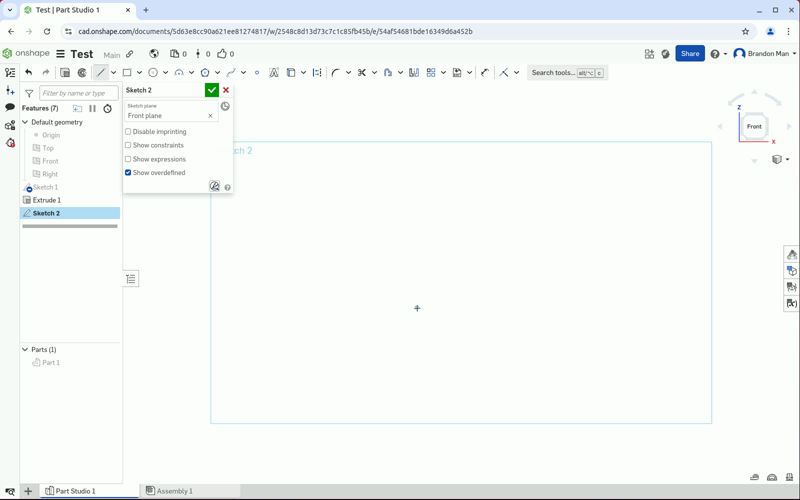
mouse_move(492, 307)
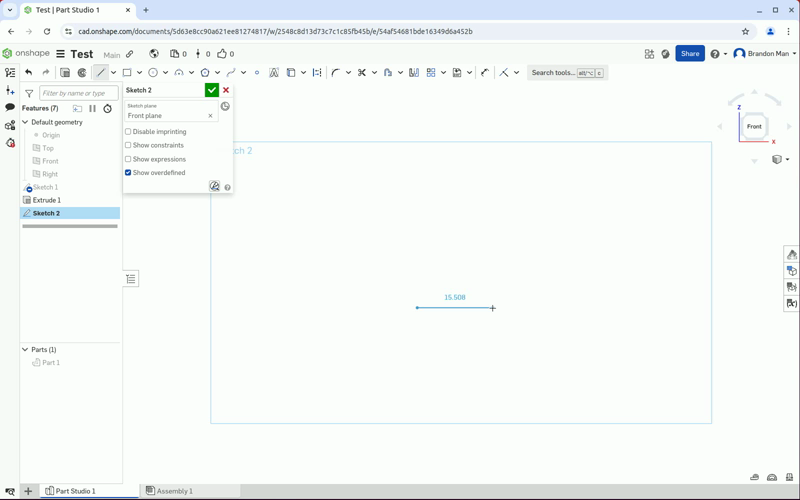
click(492, 307)
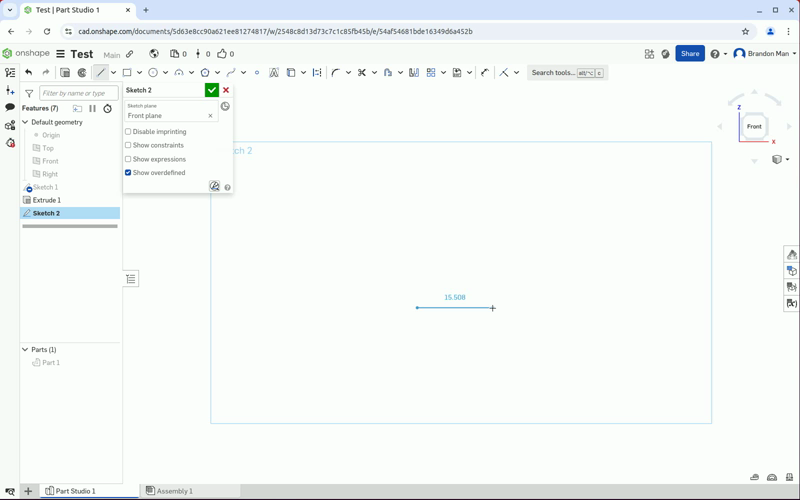
key_up(shift)
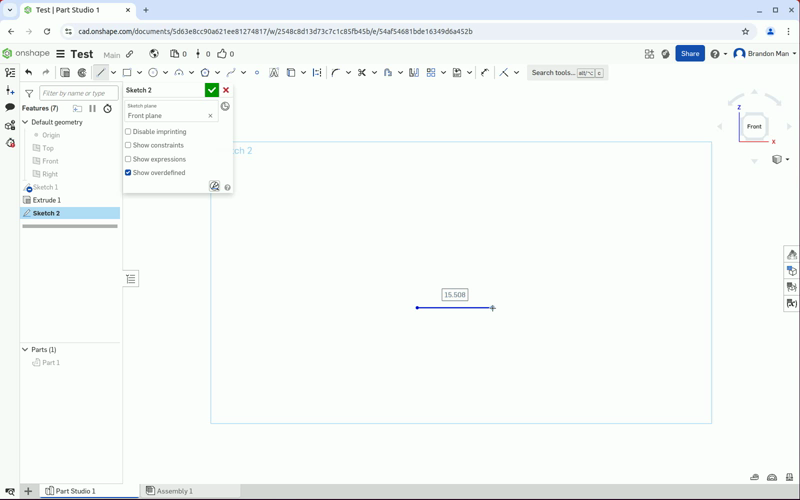
key_down(shift)
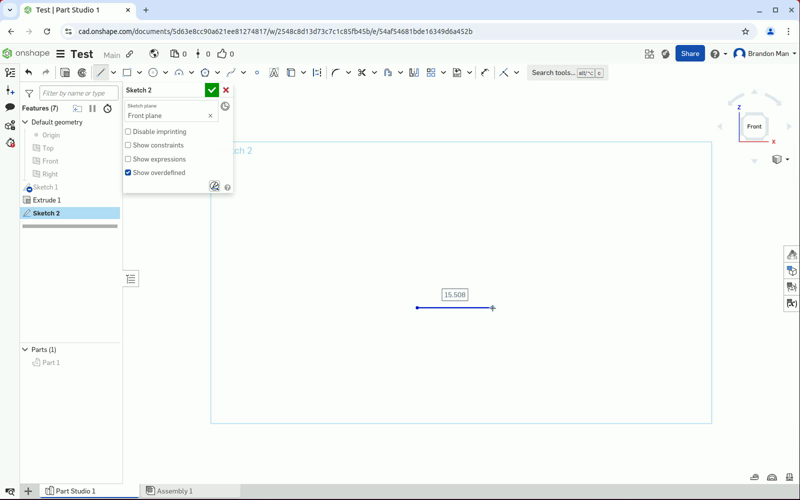
mouse_move(492, 228)
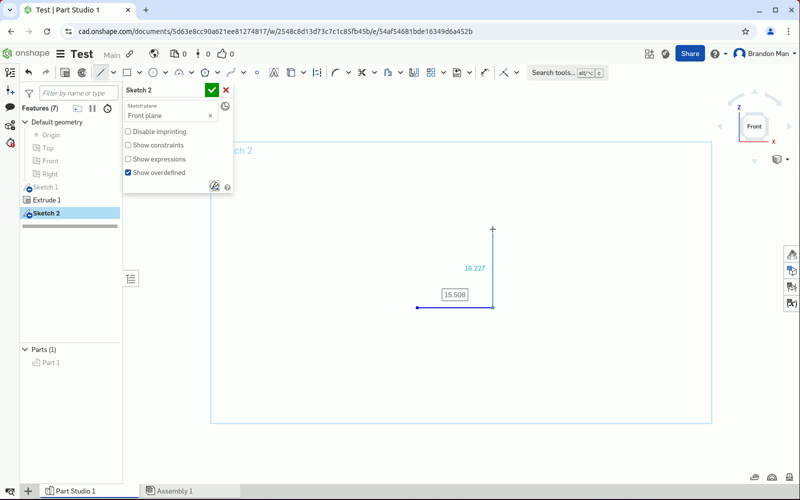
click(492, 228)
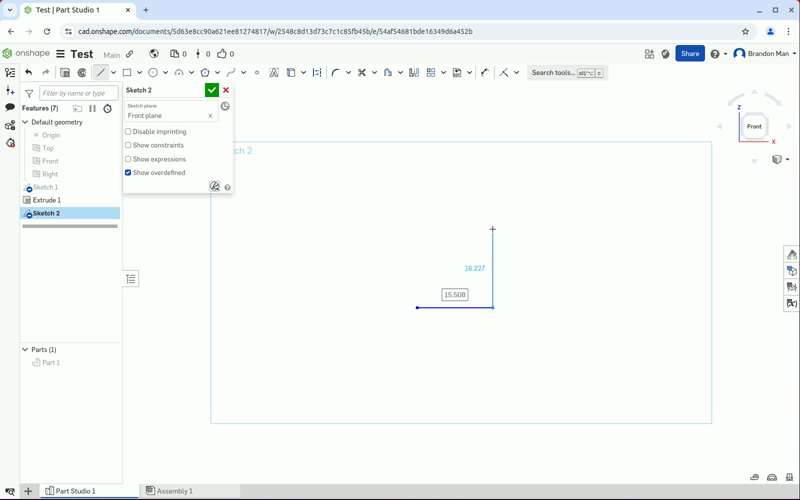
key_up(shift)
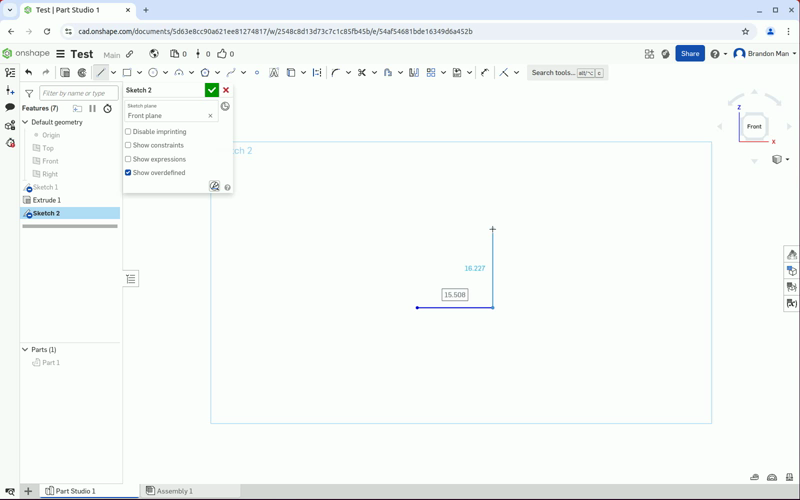
key_down(shift)
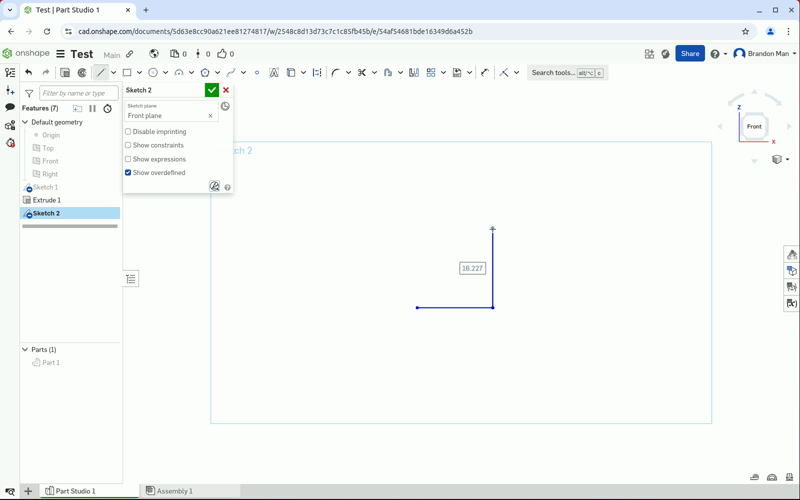
mouse_move(522, 228)
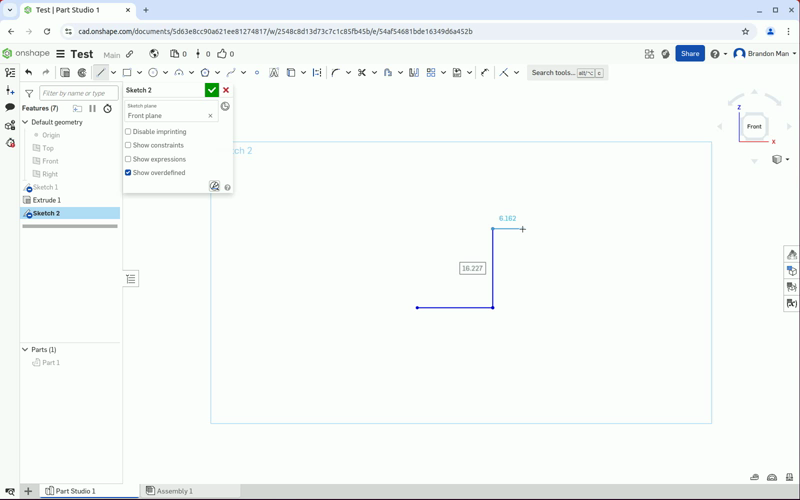
mouse_move(487, 228)
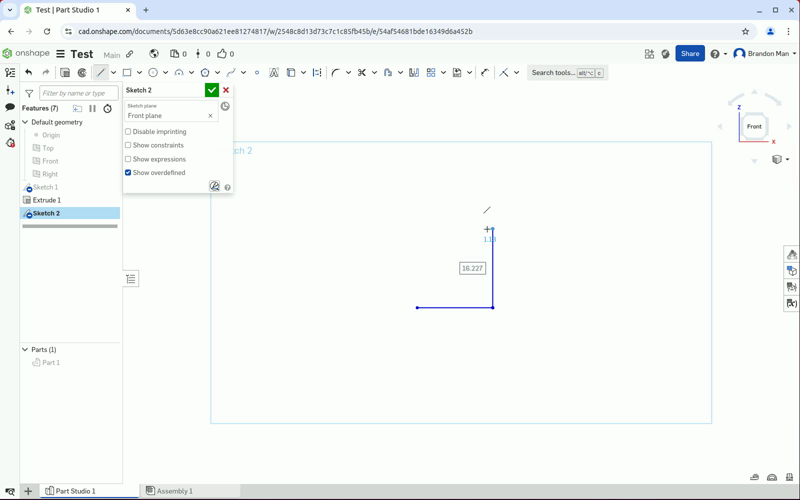
scroll(6)
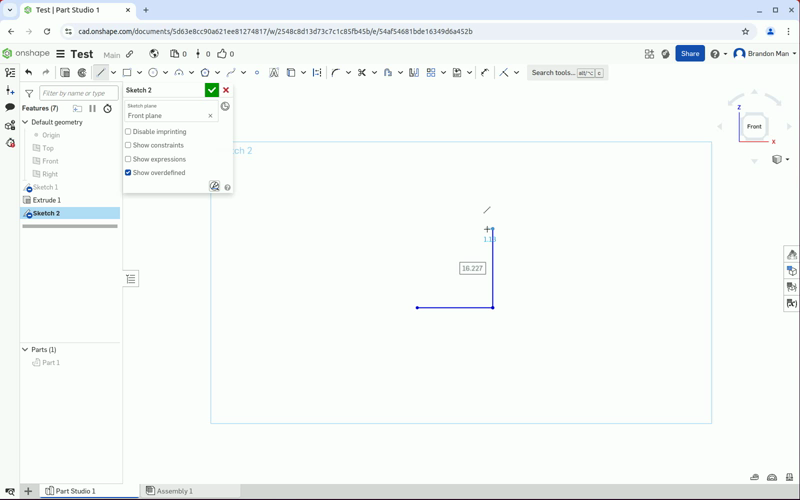
scroll(6)
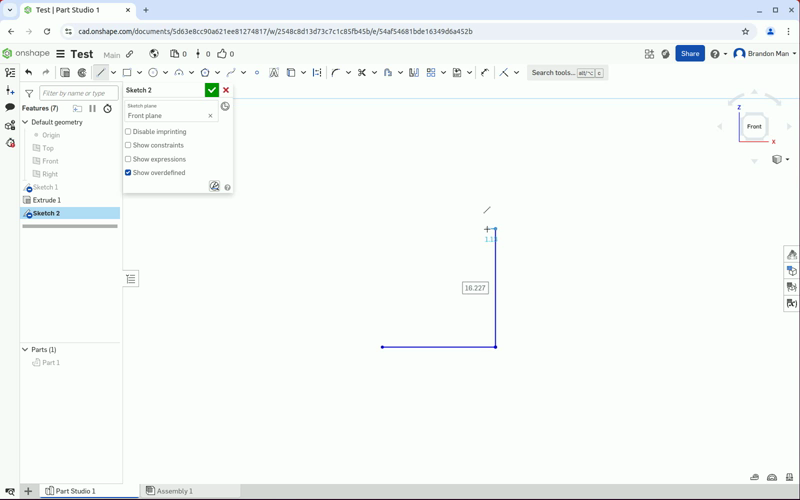
scroll(6)
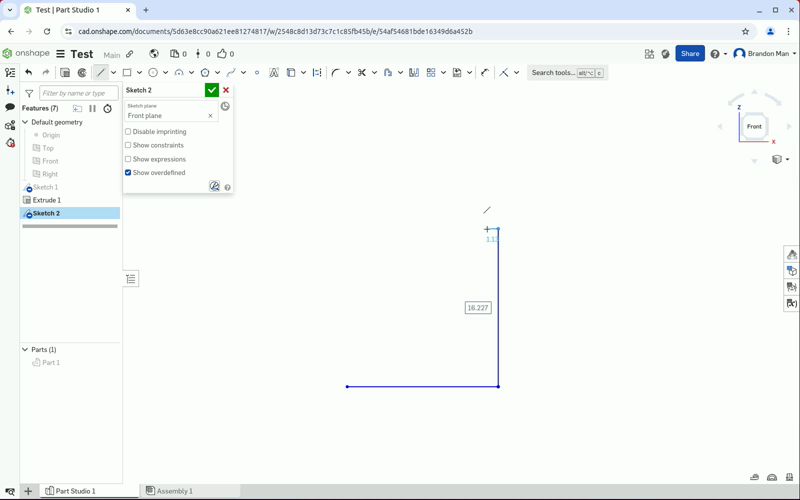
scroll(6)
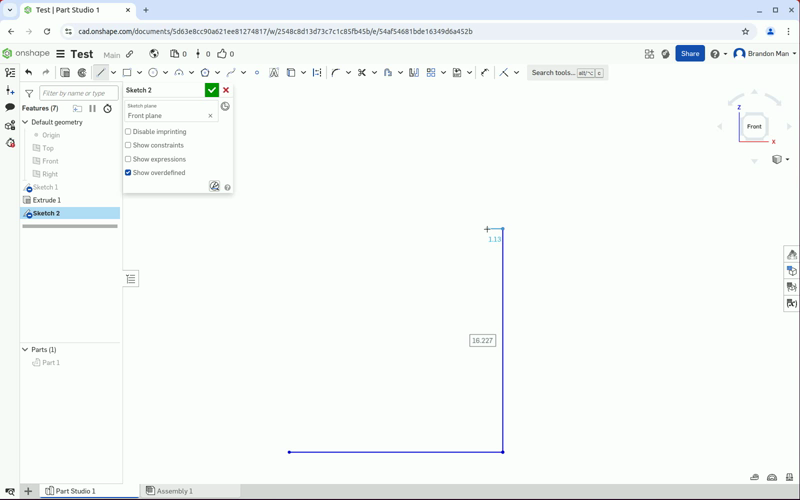
scroll(6)
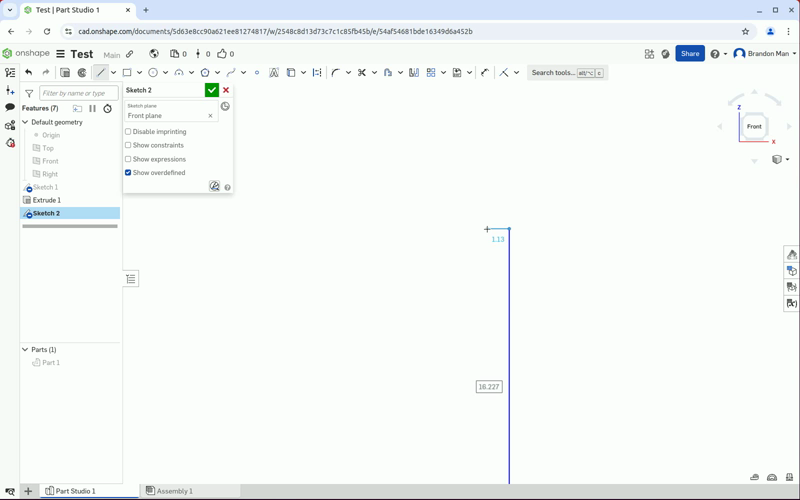
scroll(6)
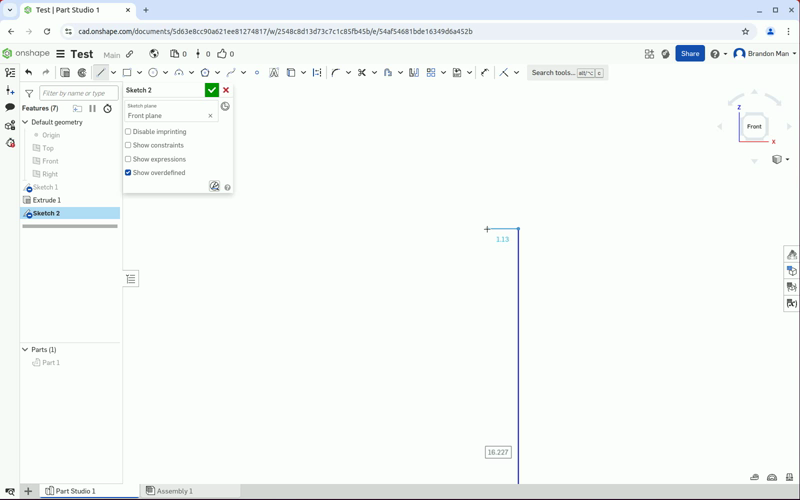
scroll(6)
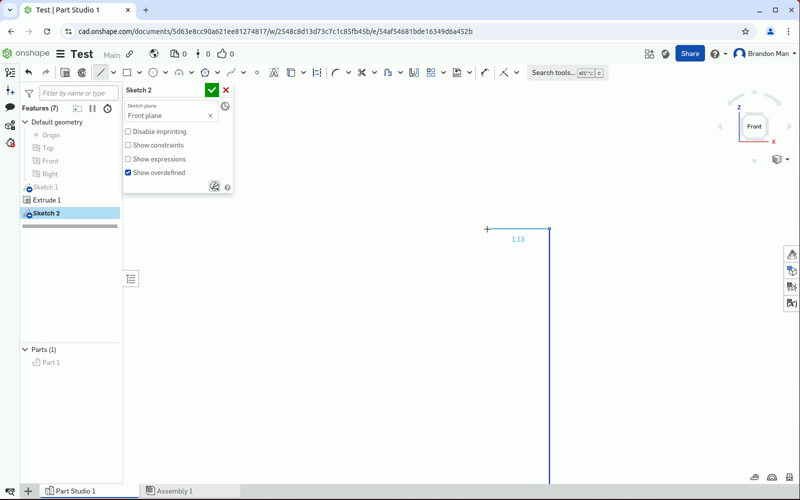
click(487, 228)
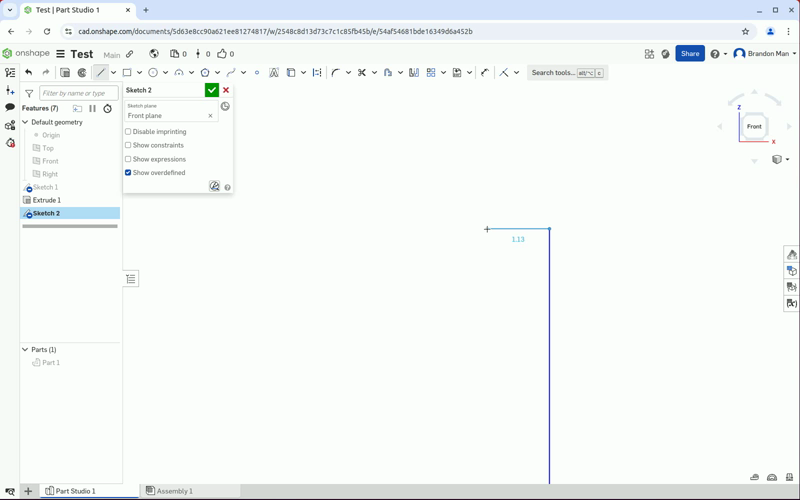
scroll(-6)
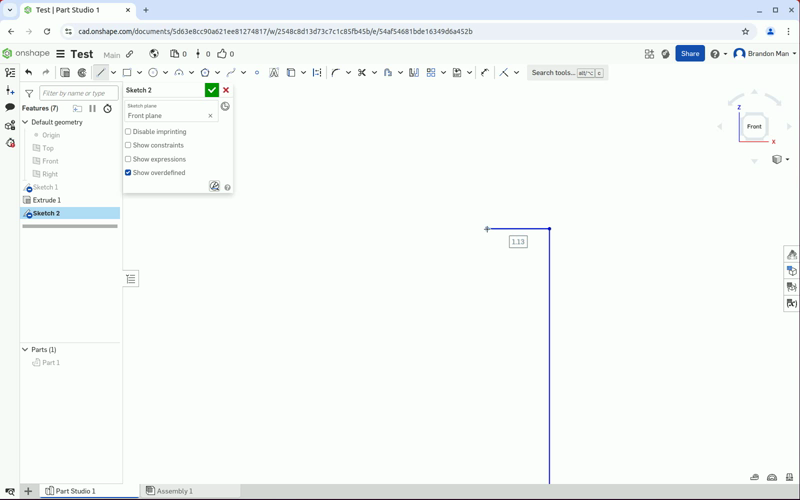
scroll(-6)
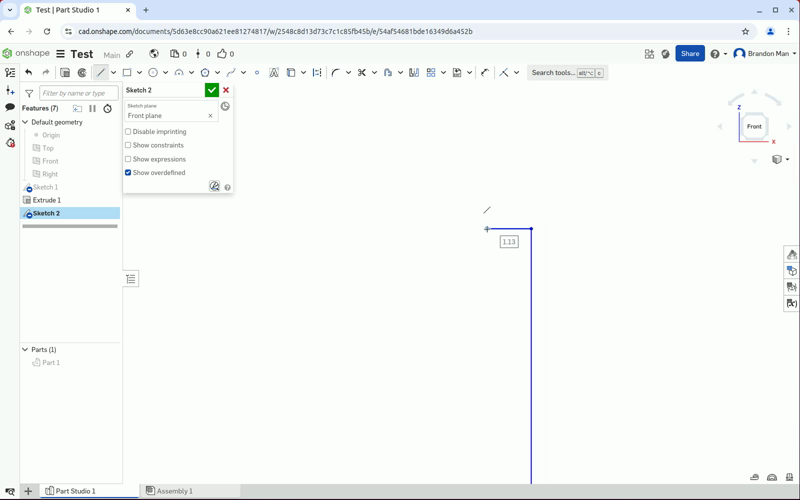
scroll(-6)
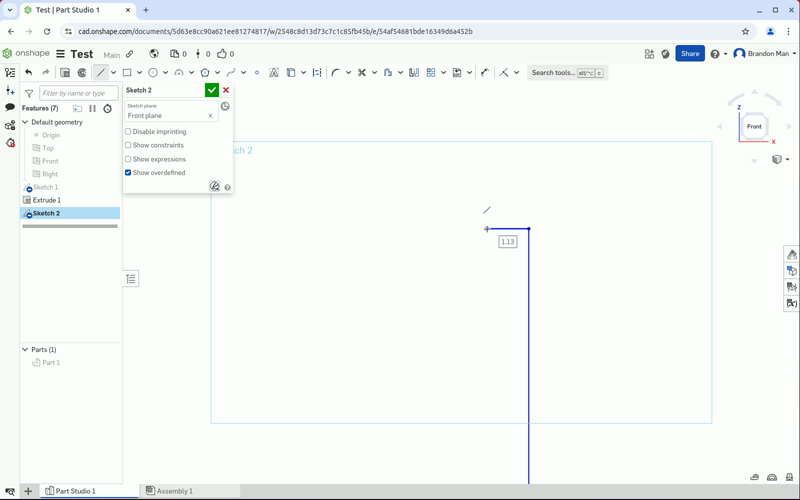
scroll(-6)
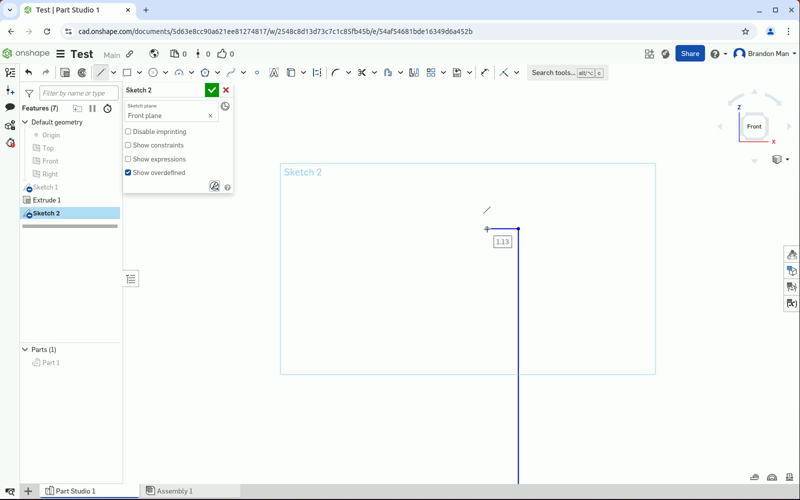
scroll(-6)
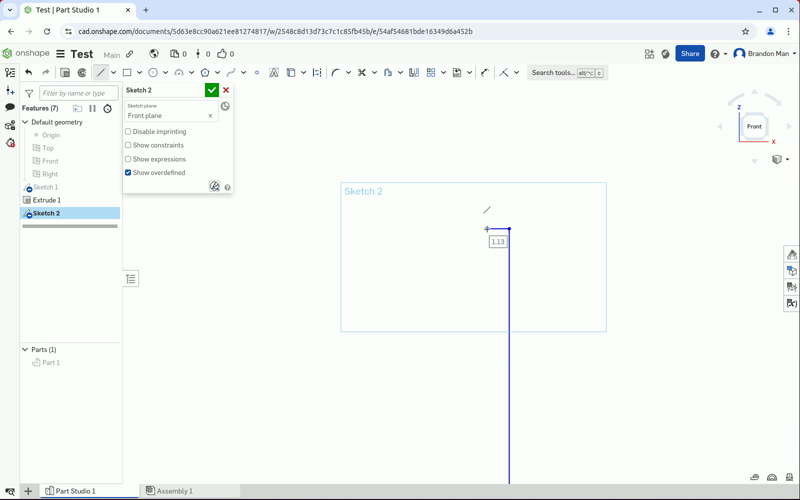
scroll(-6)
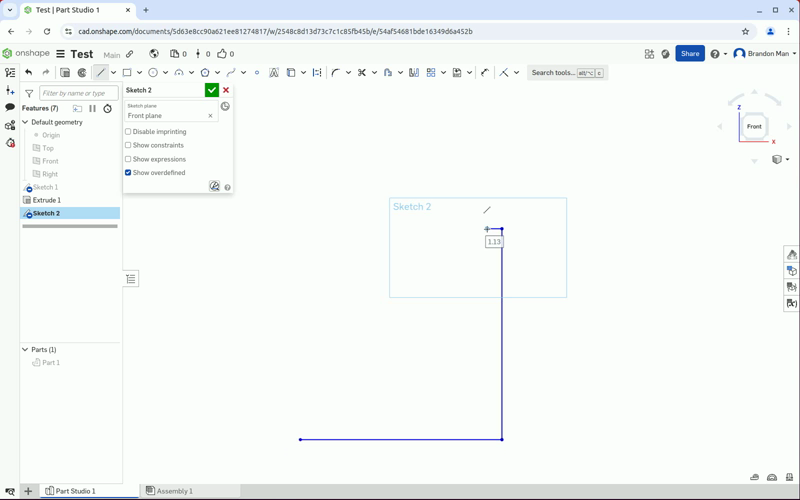
scroll(-6)
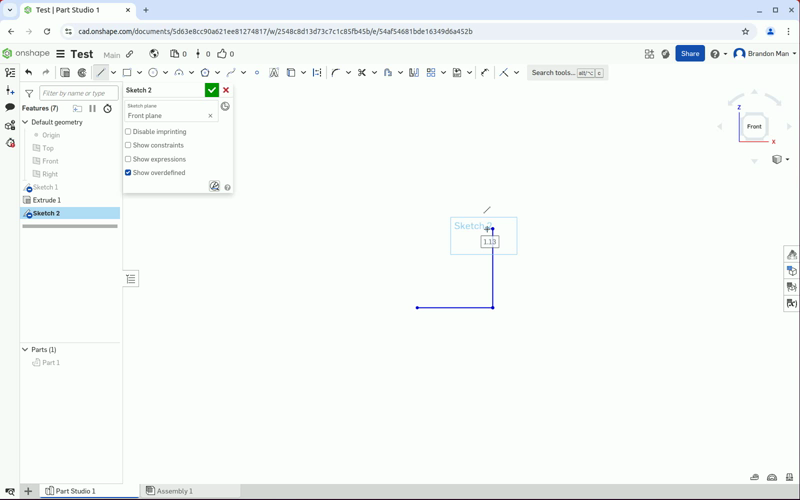
key_up(shift)
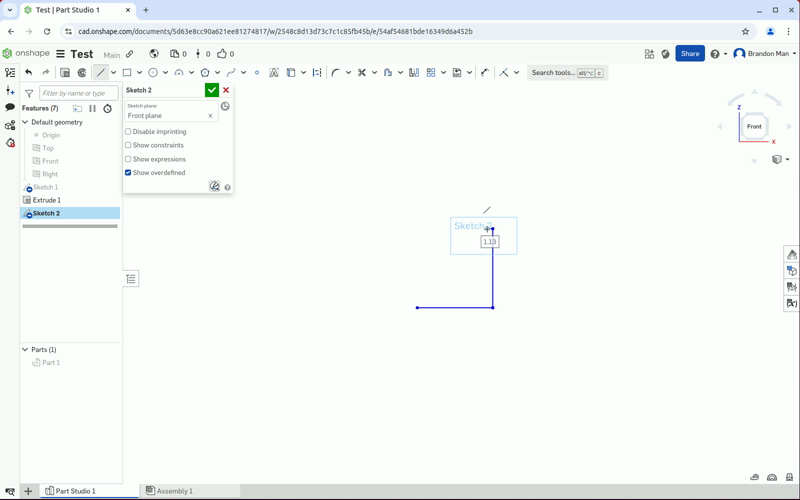
key(esc)
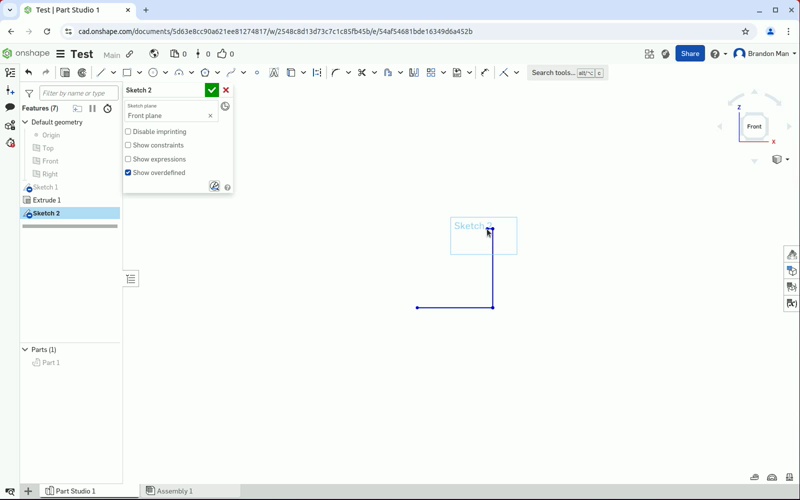
key(a)
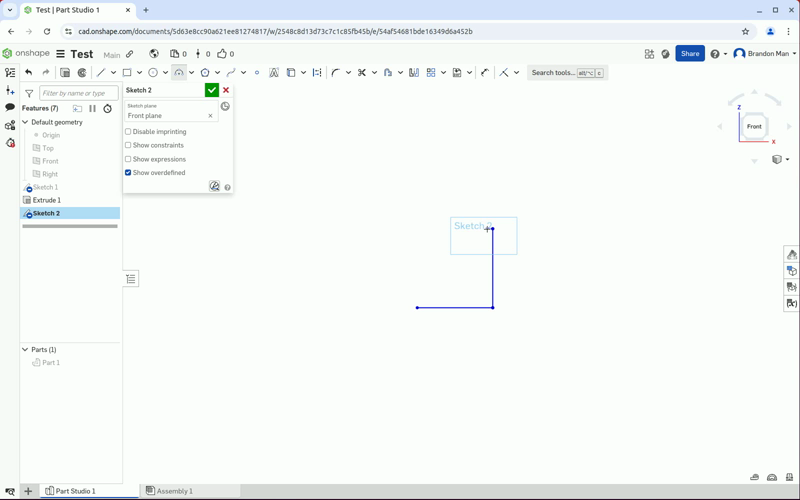
mouse_move(487, 228)
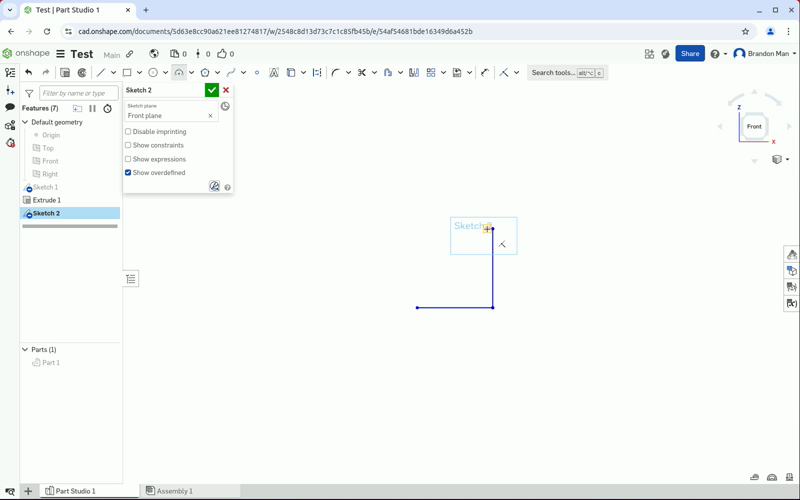
click(487, 228)
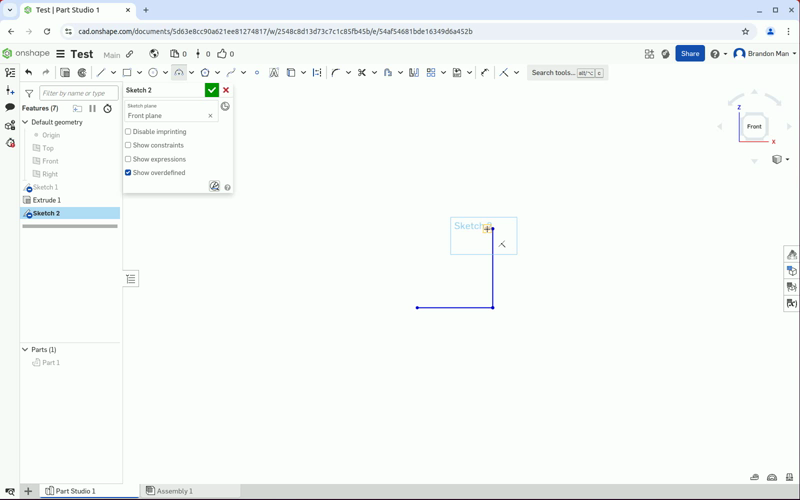
key_down(shift)
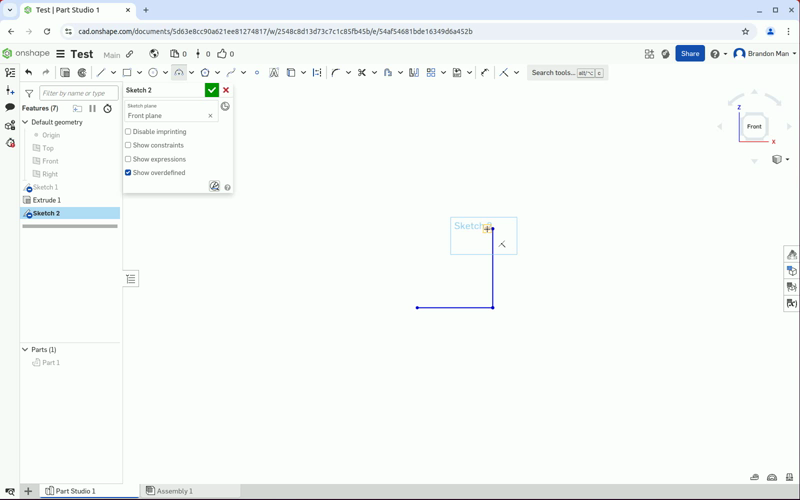
mouse_move(424, 228)
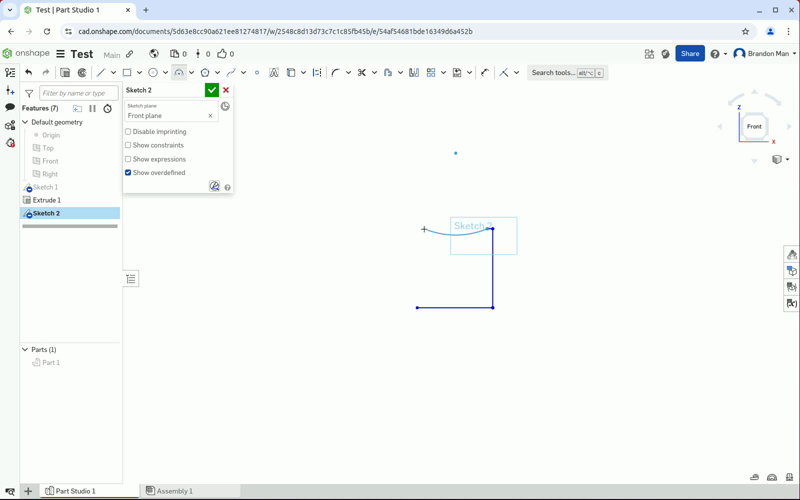
click(424, 228)
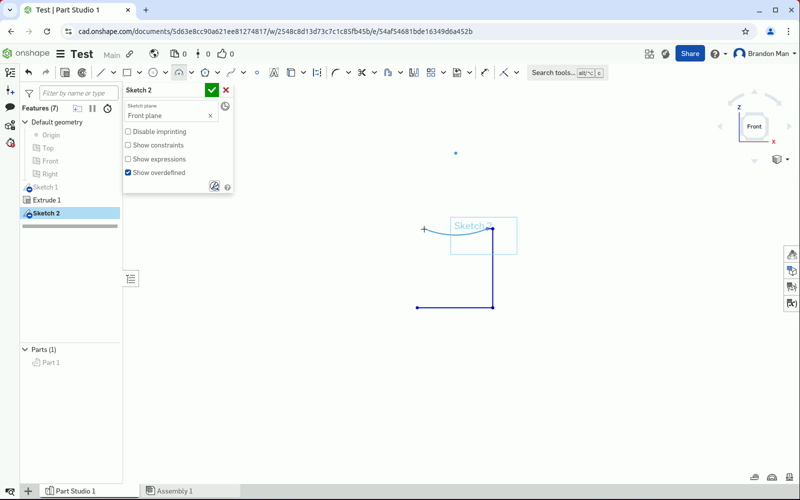
mouse_move(455, 260)
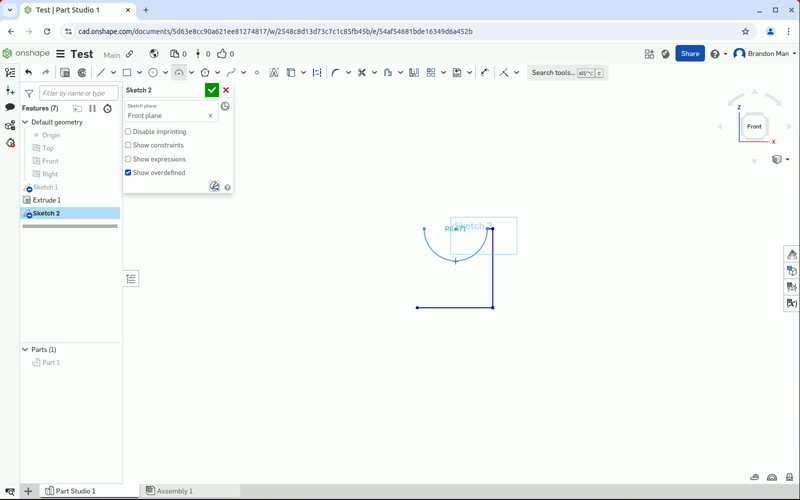
click(455, 260)
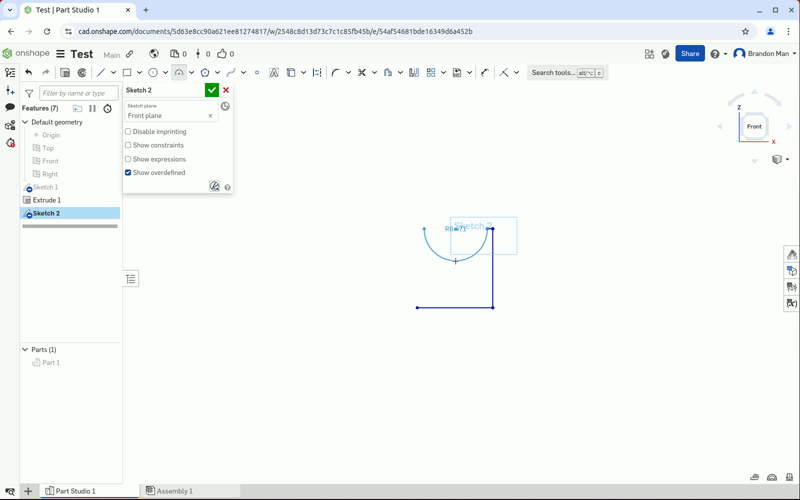
key_up(shift)
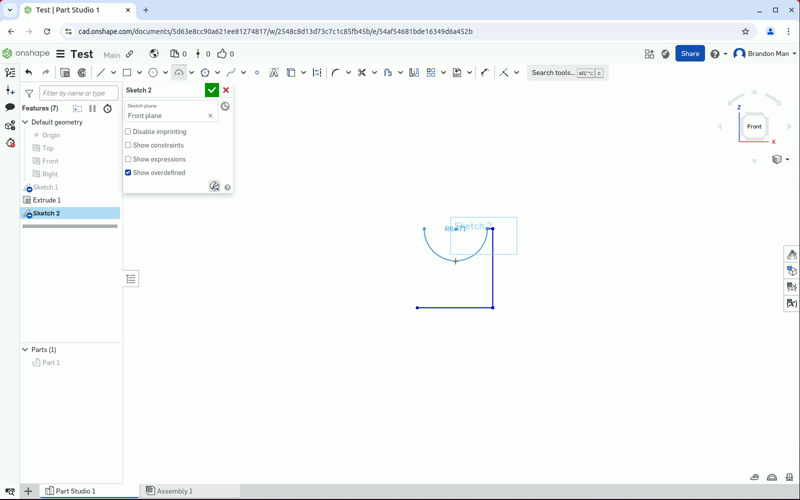
key(esc)
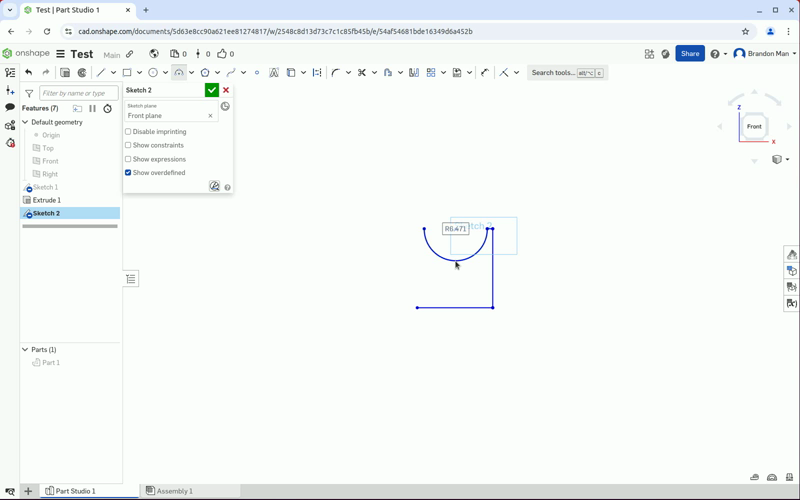
key(l)
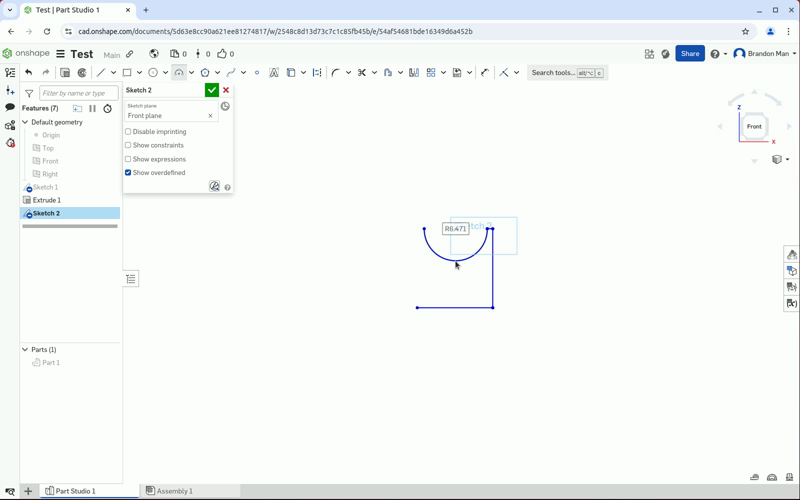
mouse_move(424, 228)
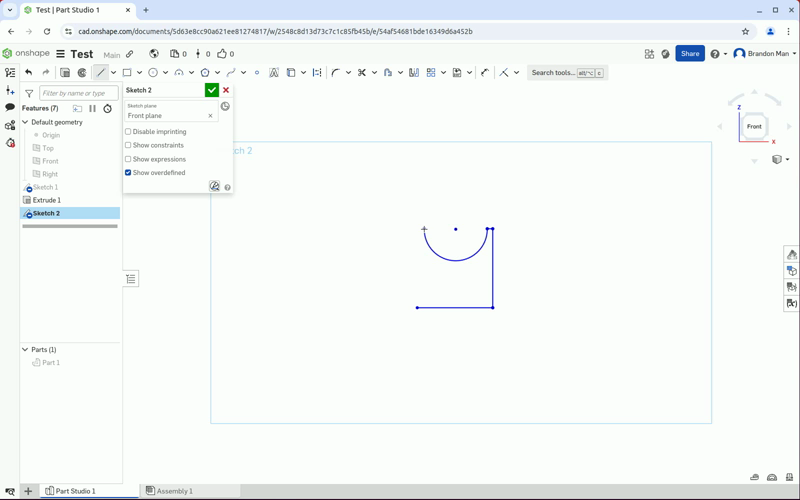
click(424, 228)
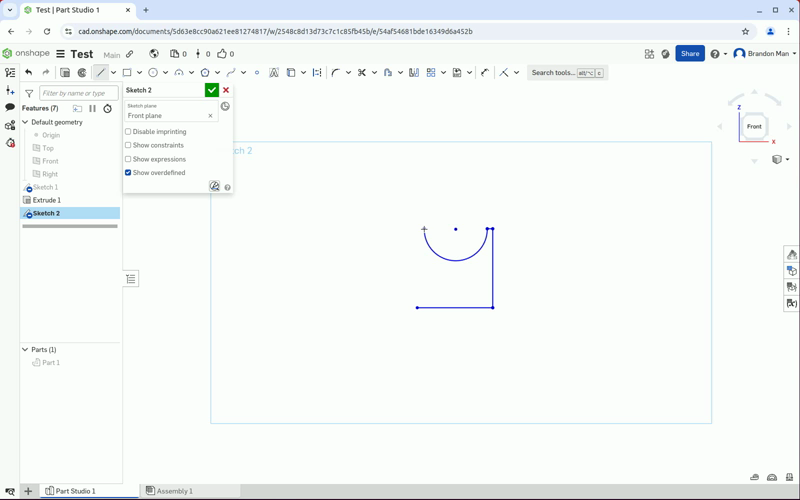
key_down(shift)
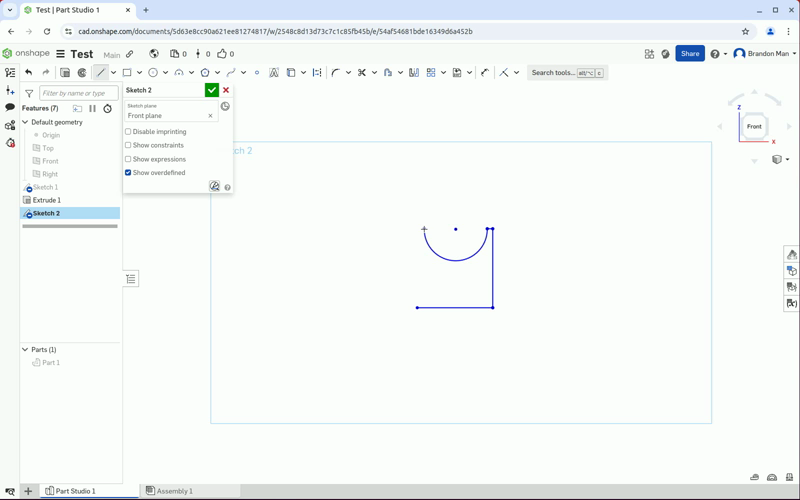
mouse_move(454, 228)
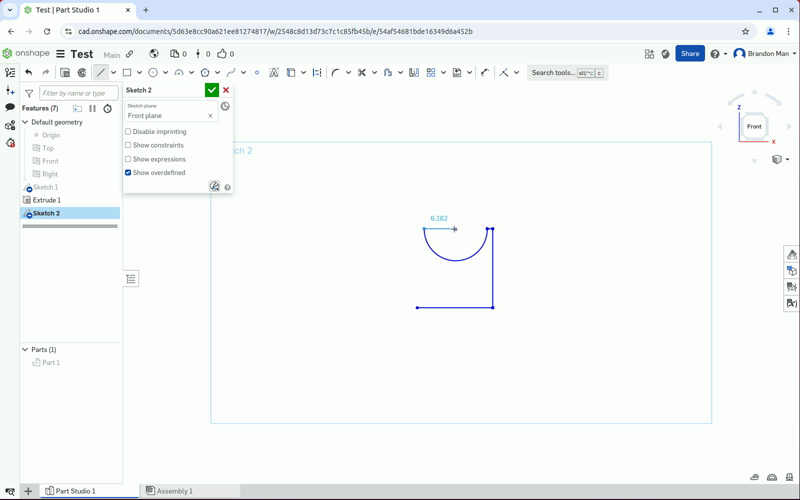
mouse_move(417, 228)
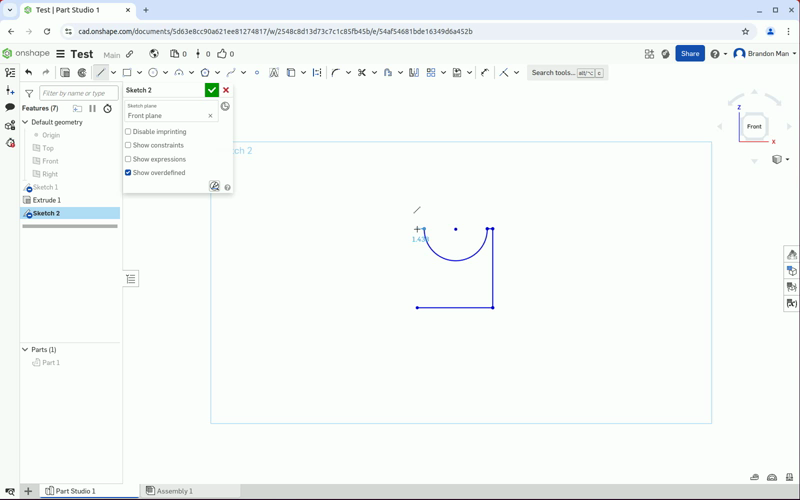
scroll(6)
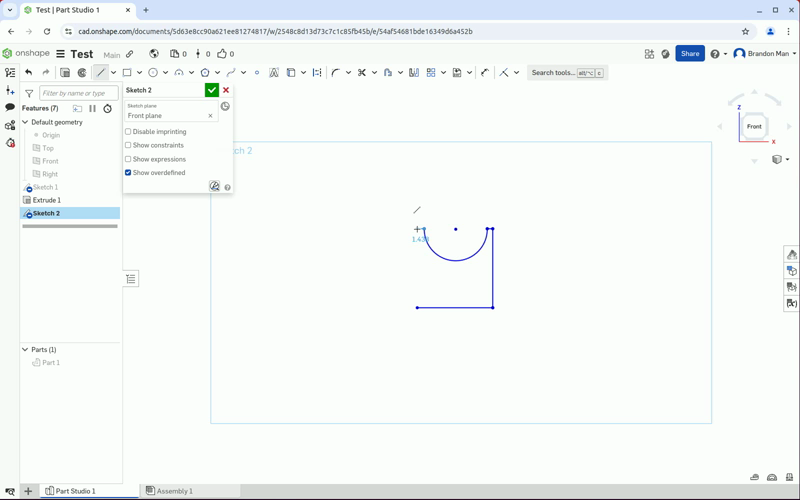
scroll(6)
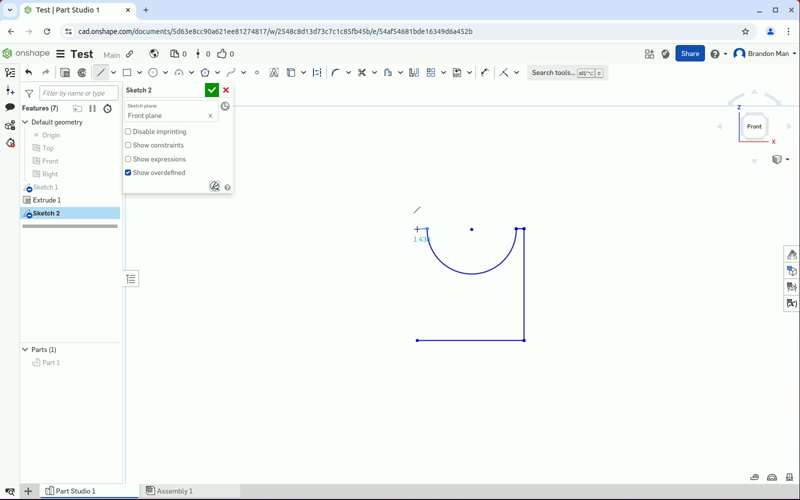
scroll(6)
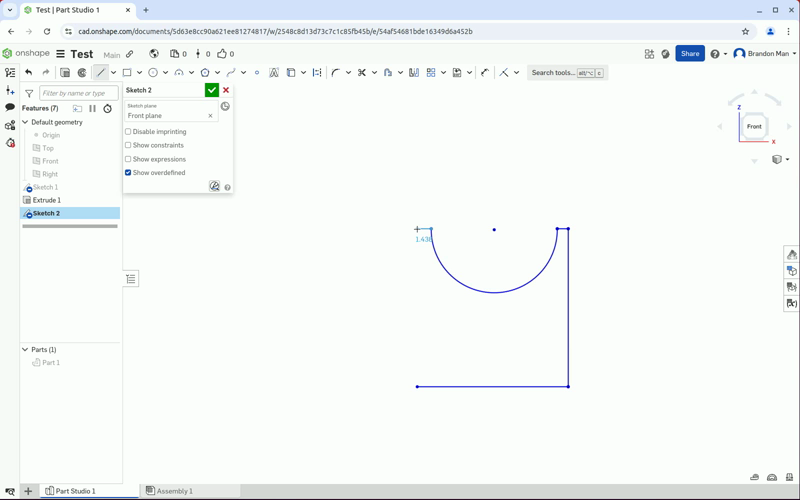
scroll(6)
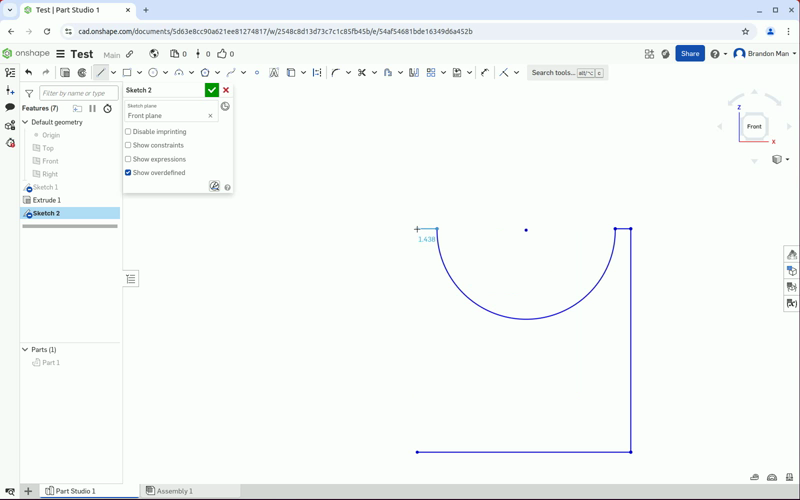
scroll(6)
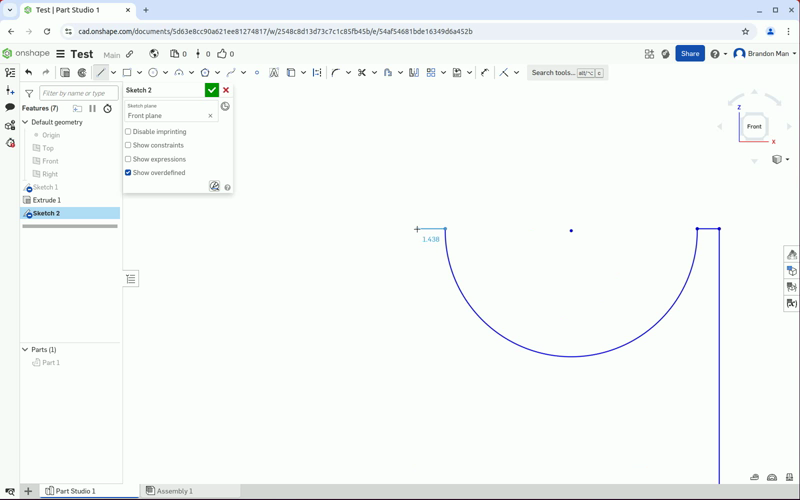
scroll(6)
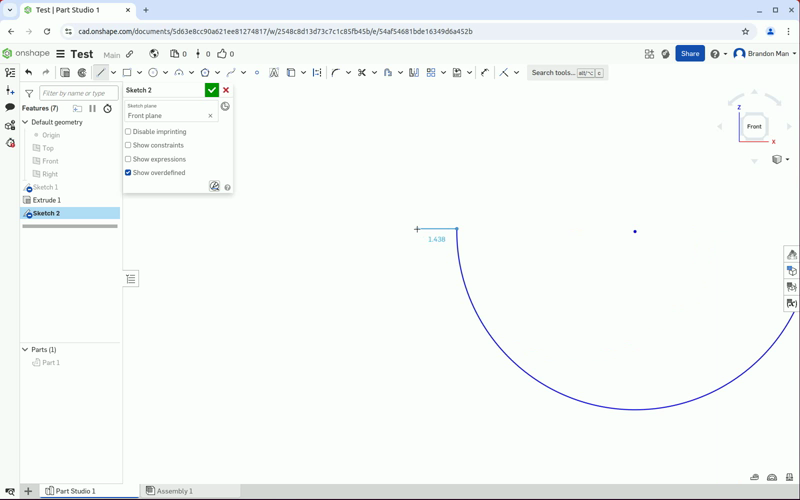
scroll(6)
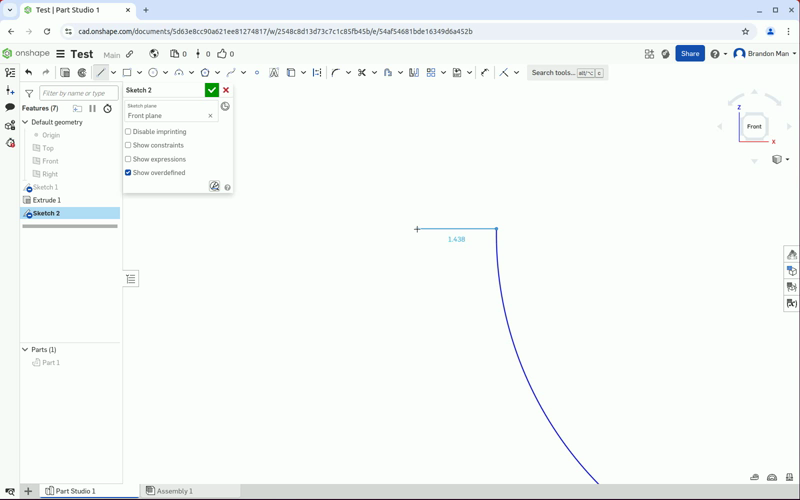
click(417, 228)
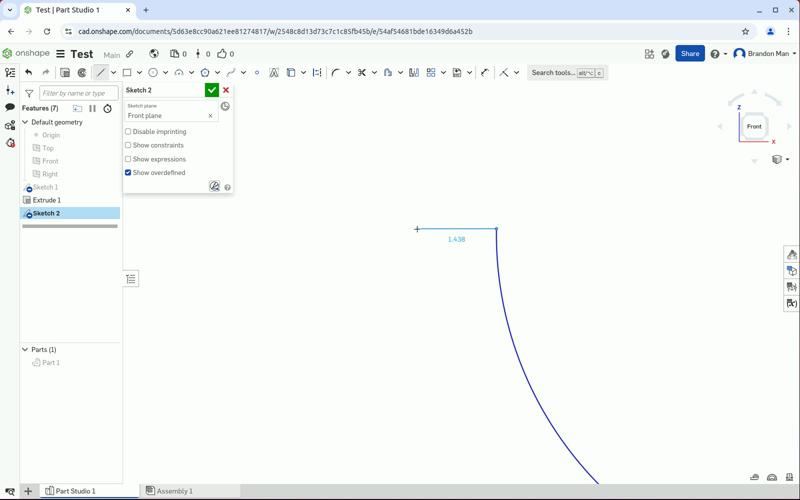
scroll(-6)
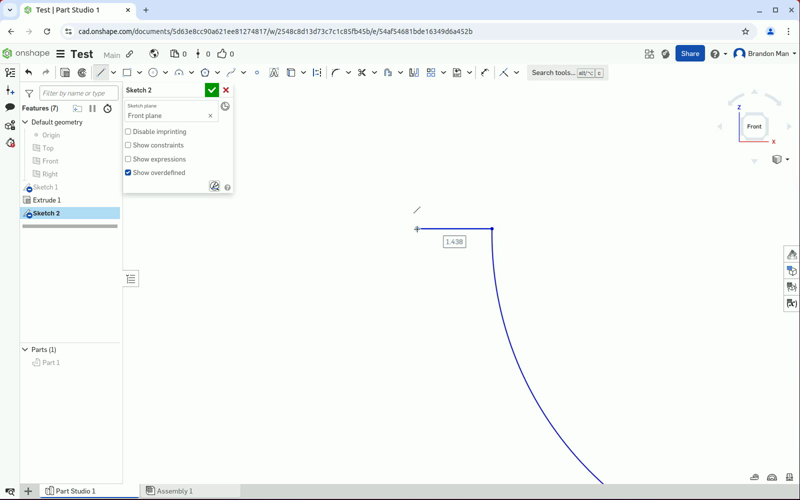
scroll(-6)
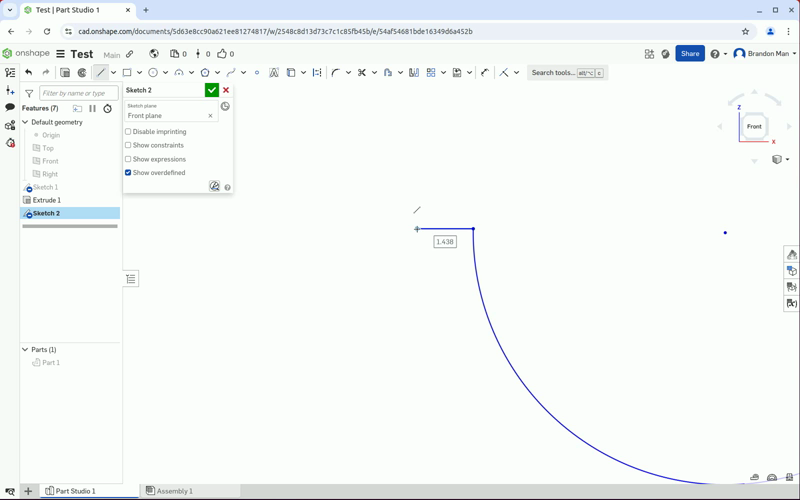
scroll(-6)
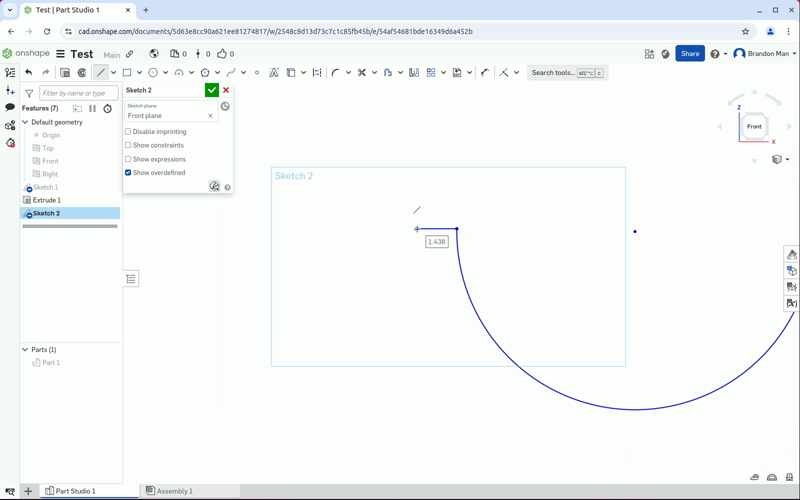
scroll(-6)
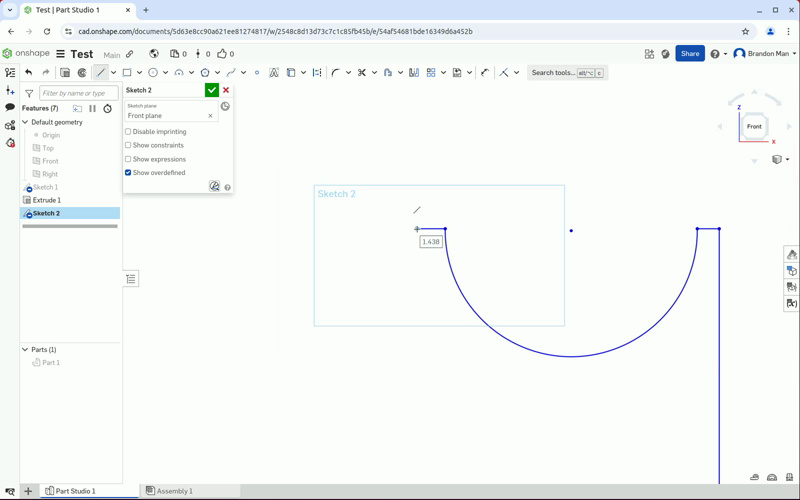
scroll(-6)
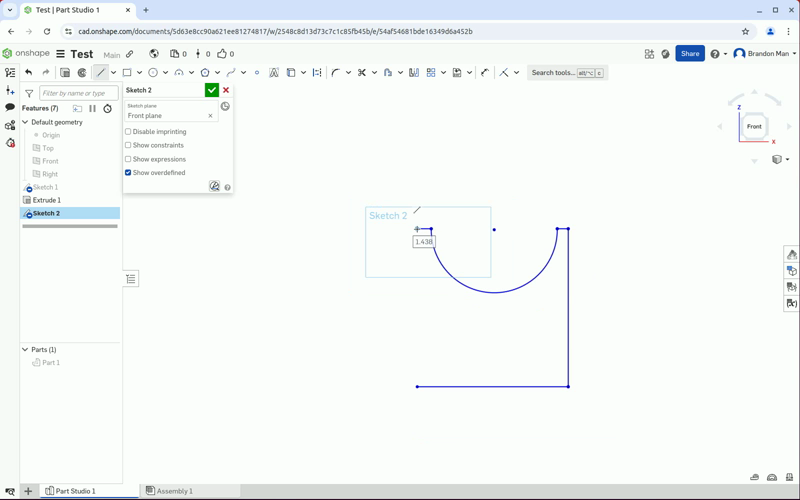
scroll(-6)
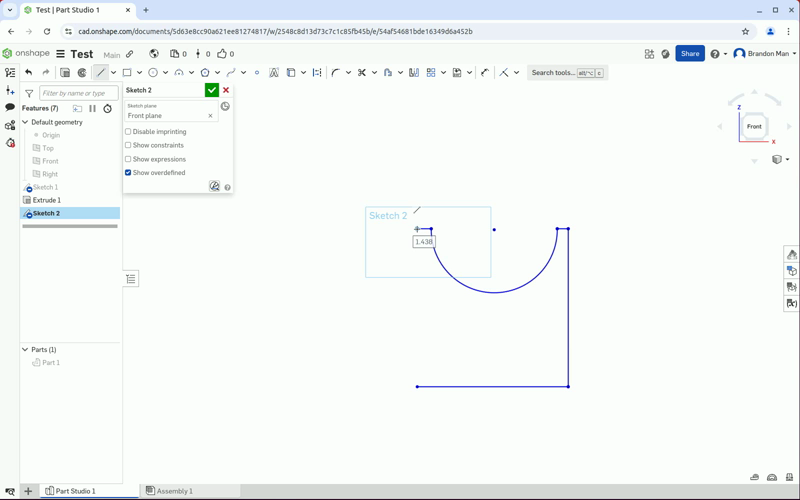
scroll(-6)
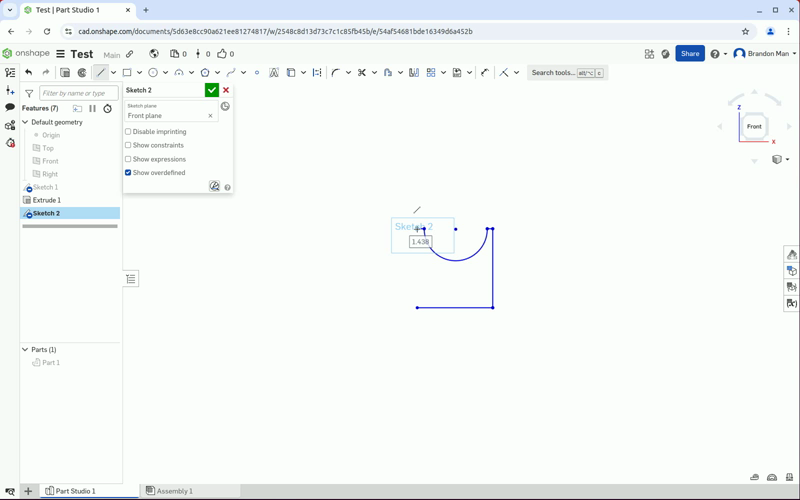
key_up(shift)
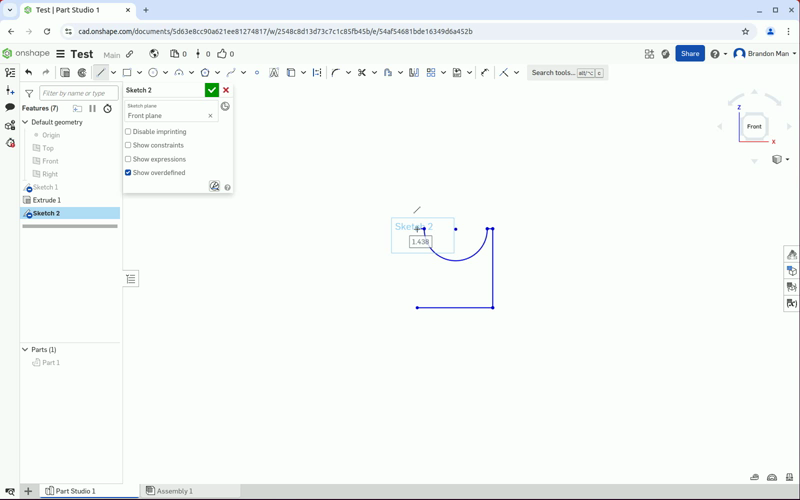
key_down(shift)
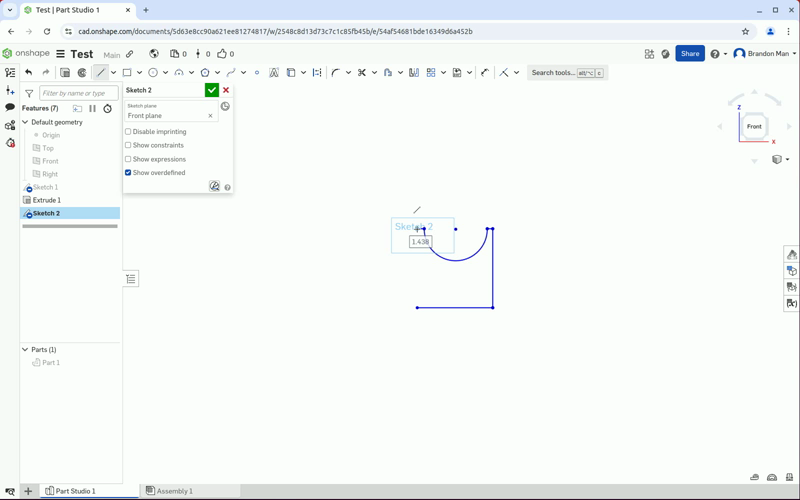
mouse_move(417, 307)
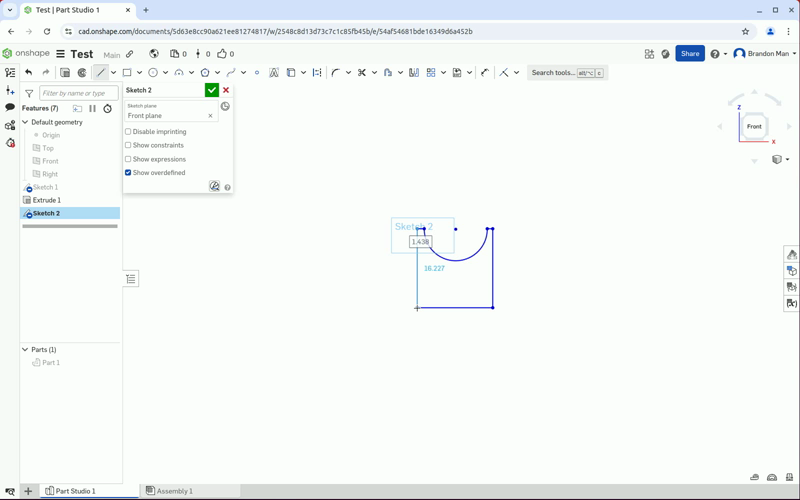
key_up(shift)
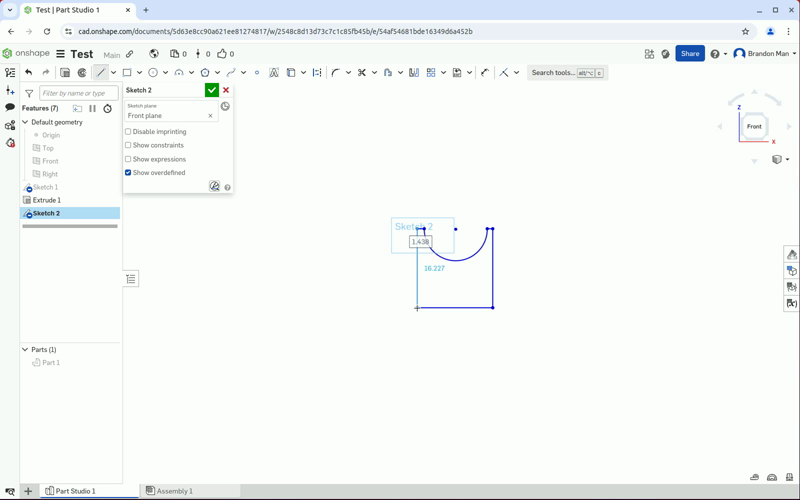
click(417, 307)
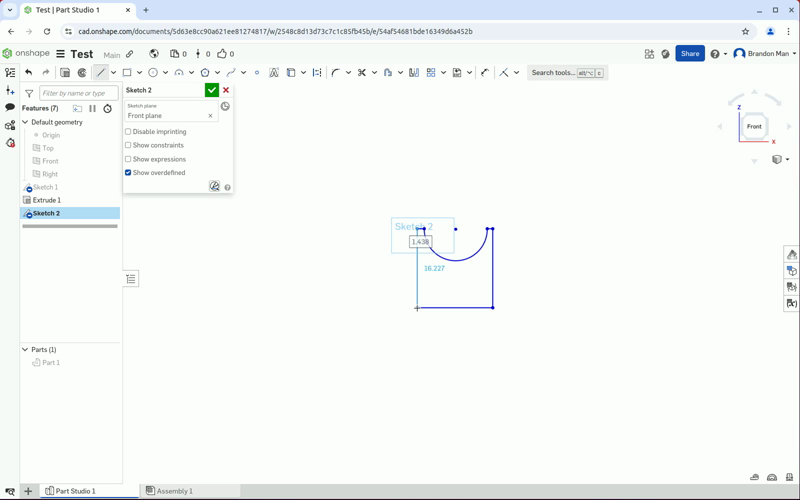
key(esc)
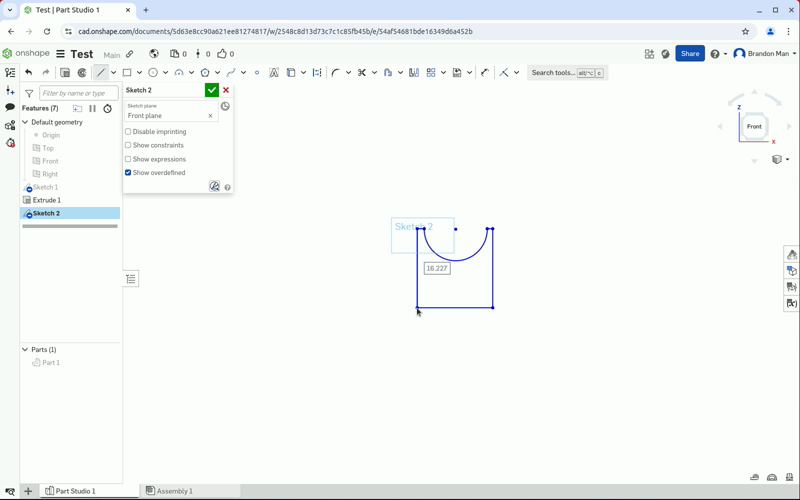
mouse_move(428, 271)
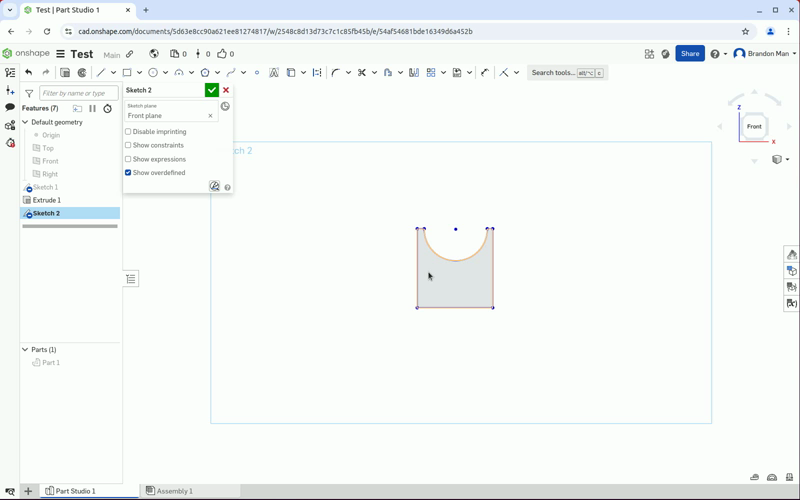
click(428, 271)
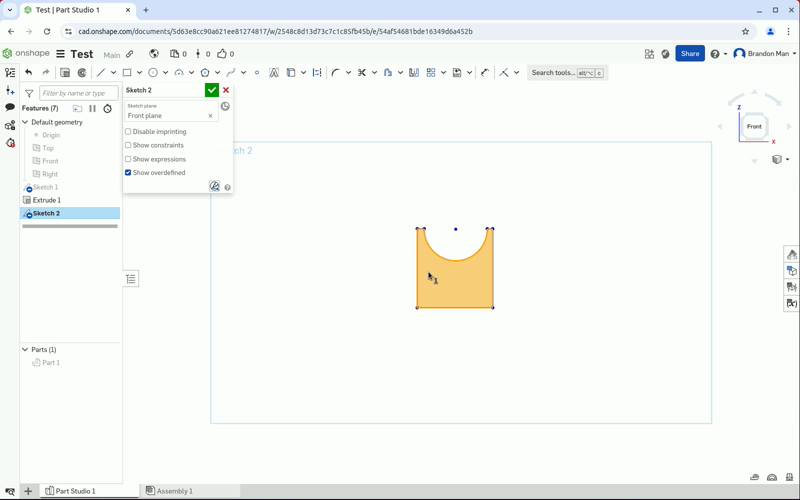
mouse_move(73, 352)
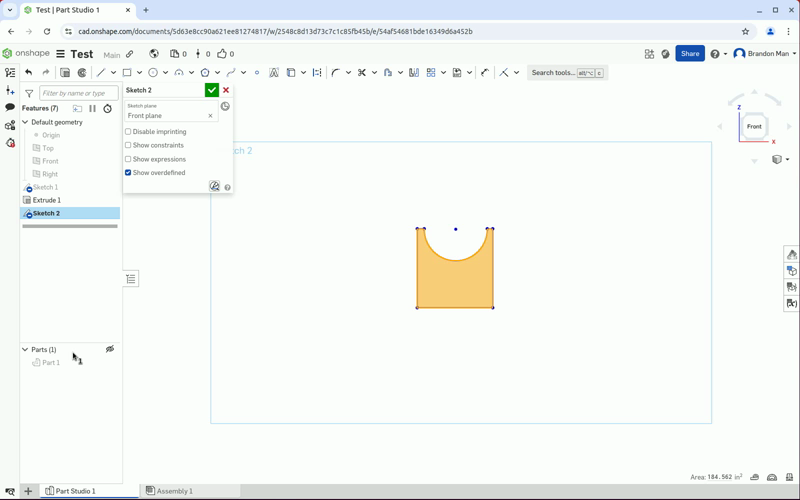
key(shift+y)
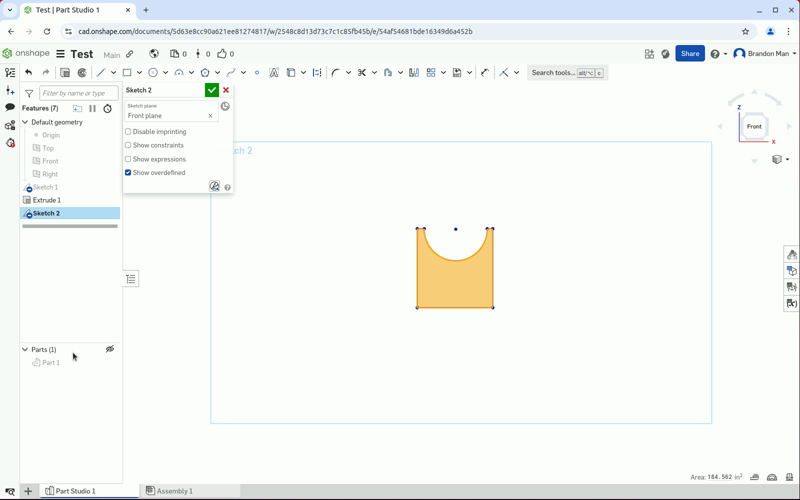
key(shift+e)
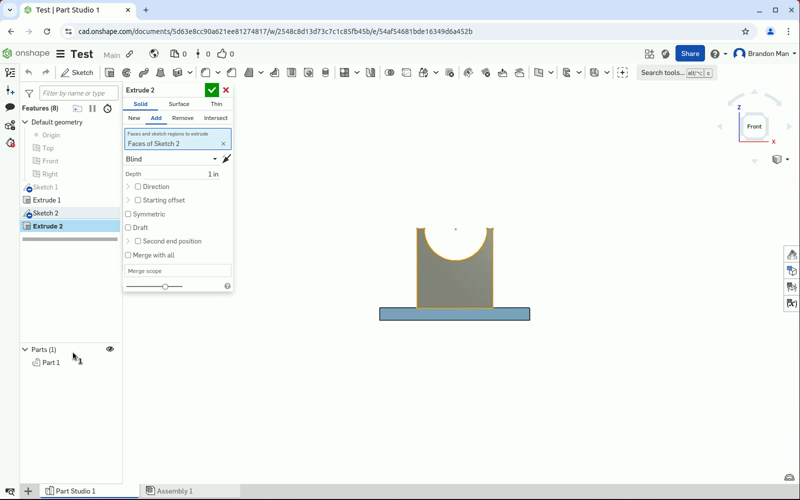
mouse_move(143, 106)
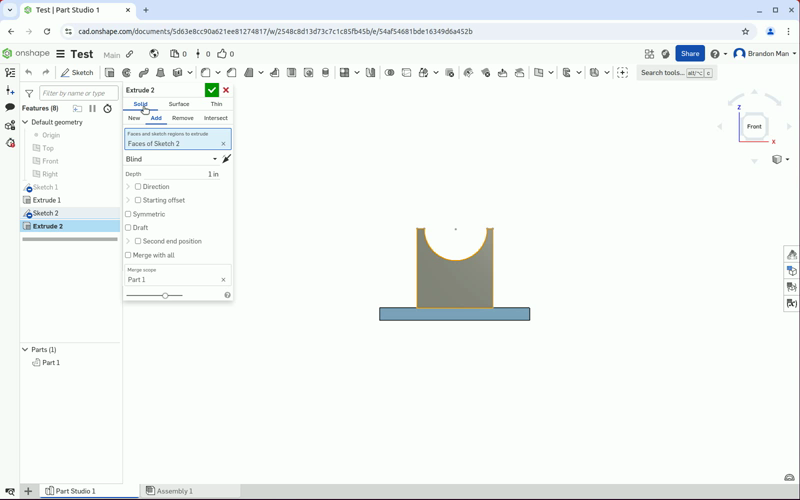
click(143, 106)
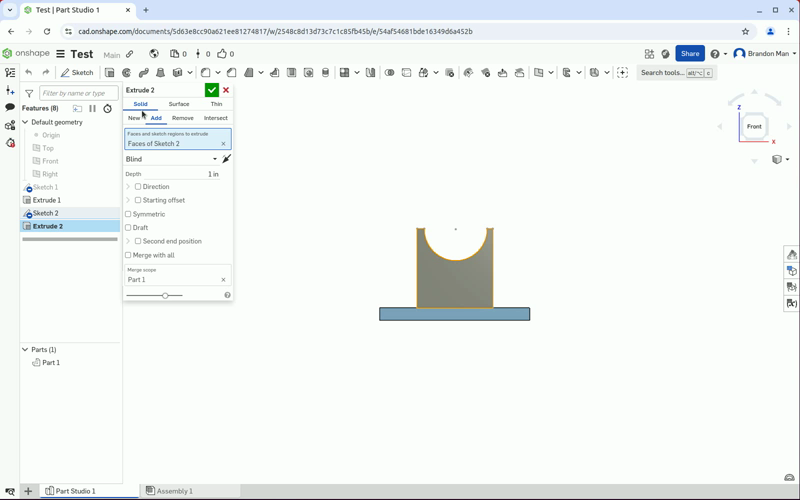
mouse_move(137, 120)
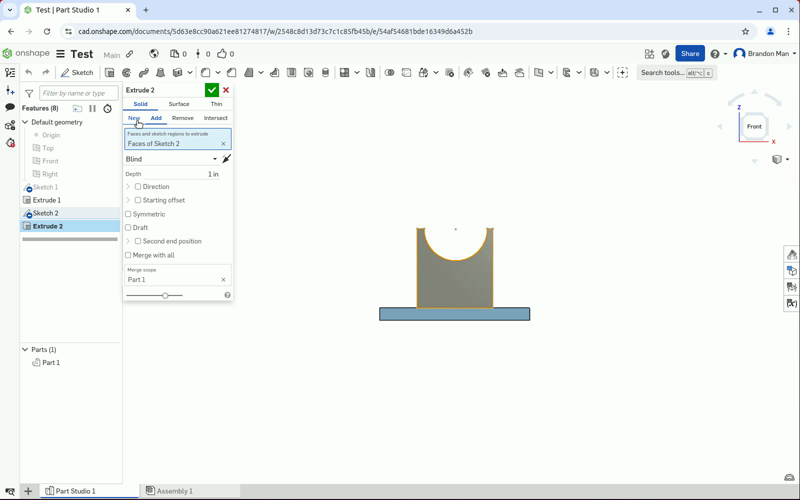
click(137, 120)
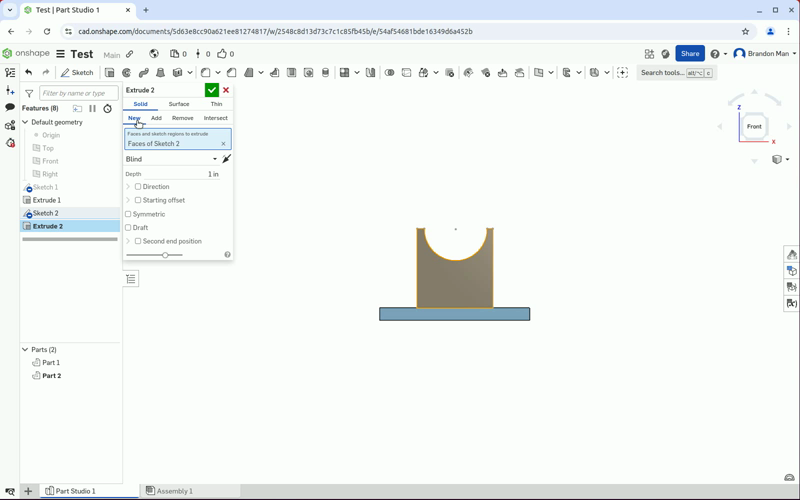
key(tab, 4)
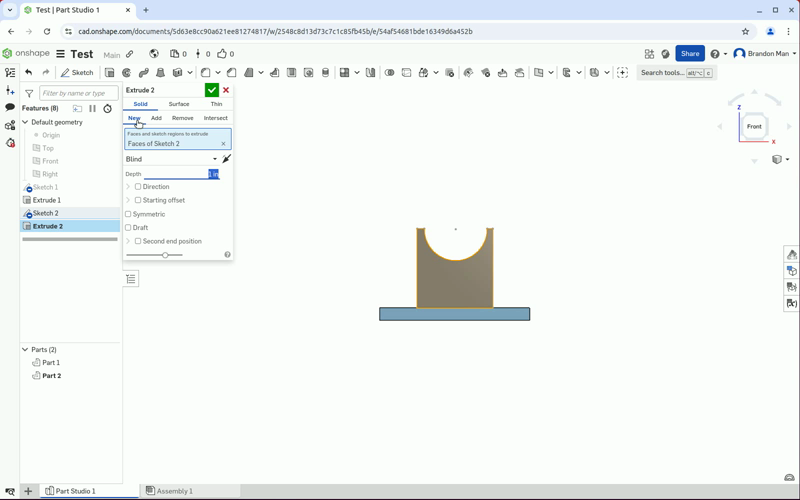
text(23.108)
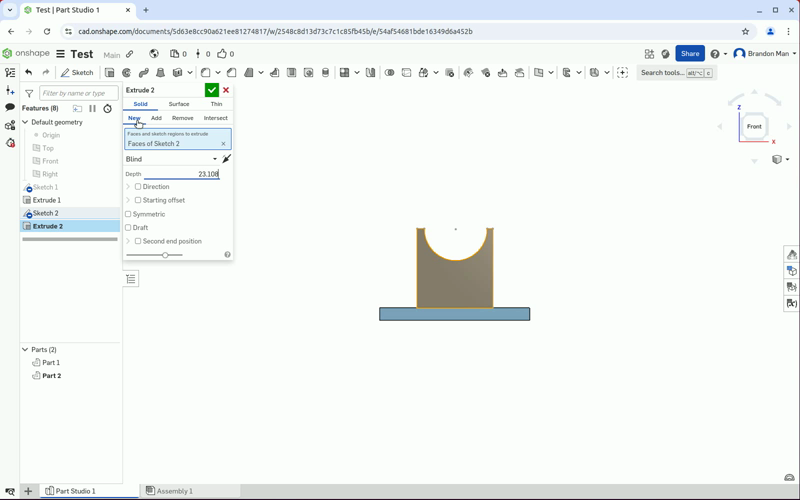
key(enter)
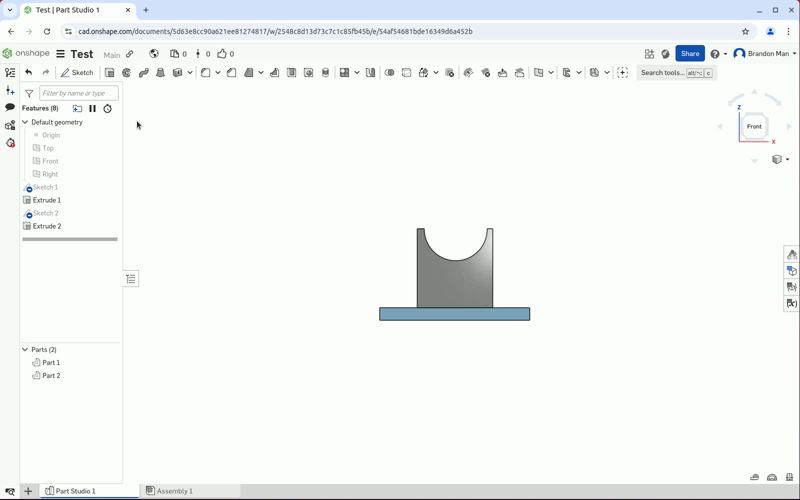
key(shift+h)
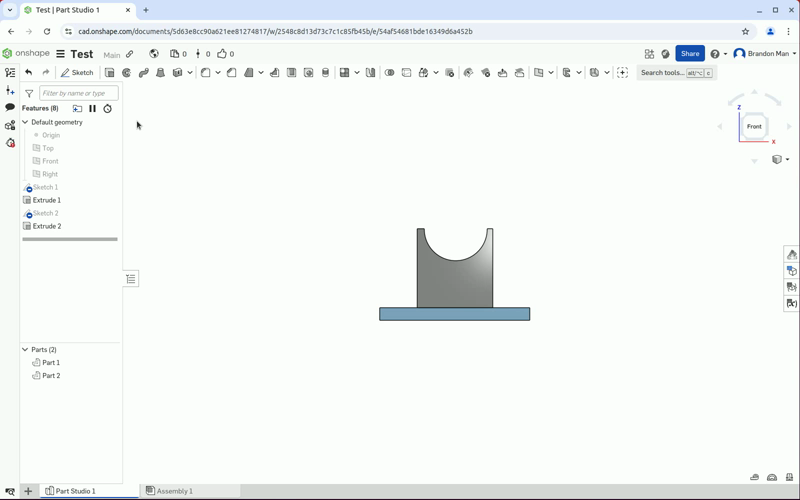
key(shift+h)
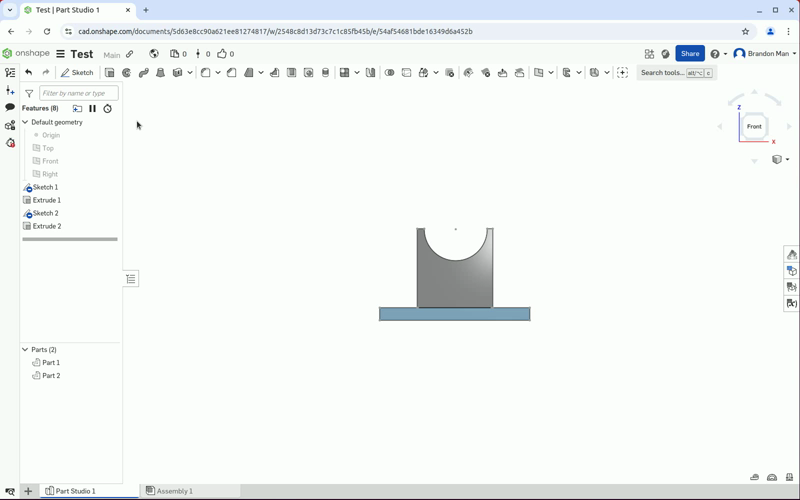
key(shift+7)
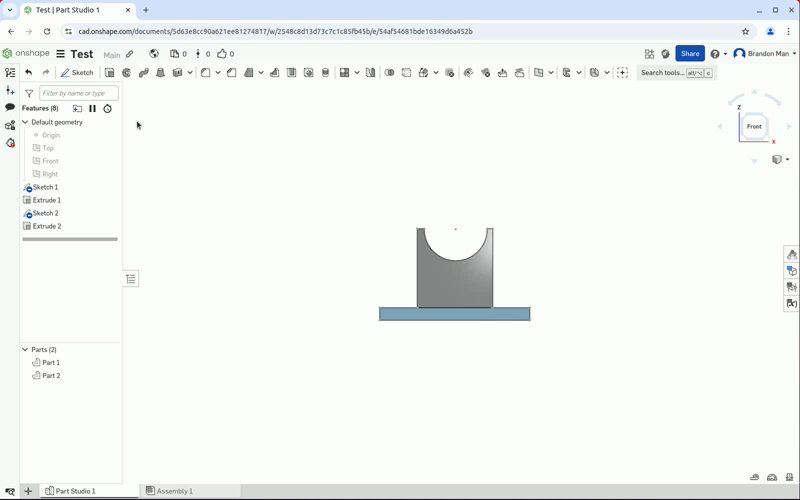
key(left, 2)
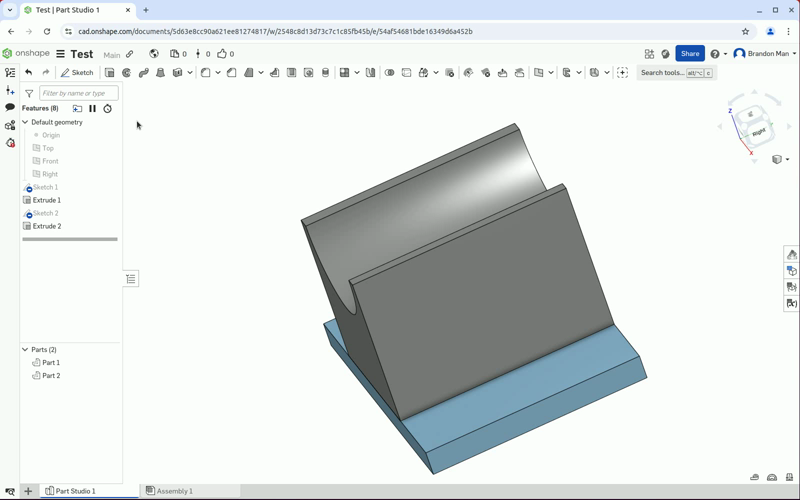
key(down, 2)
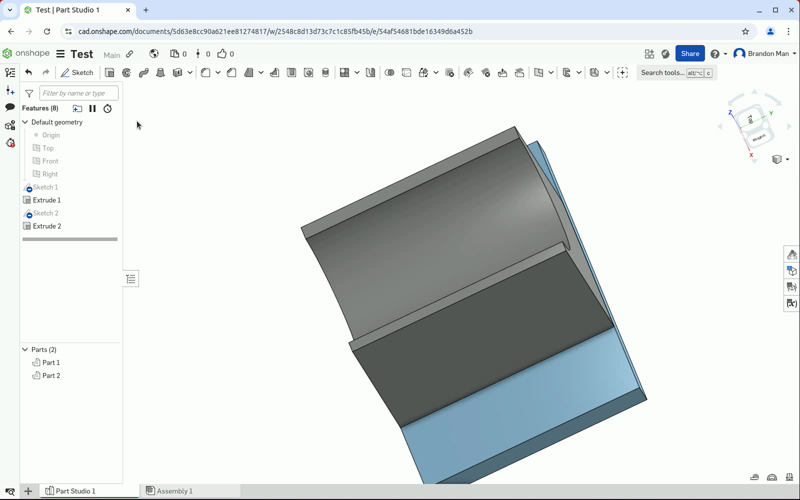
key(up, 2)
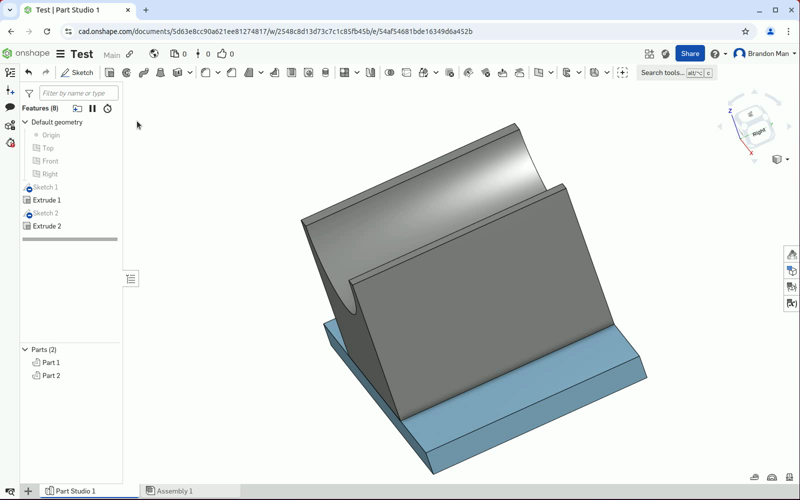
key(right, 2)
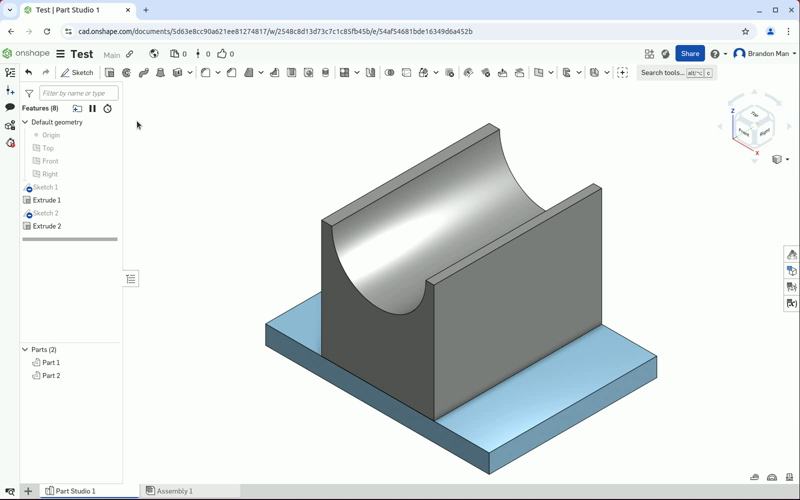
mouse_move(73, 189)
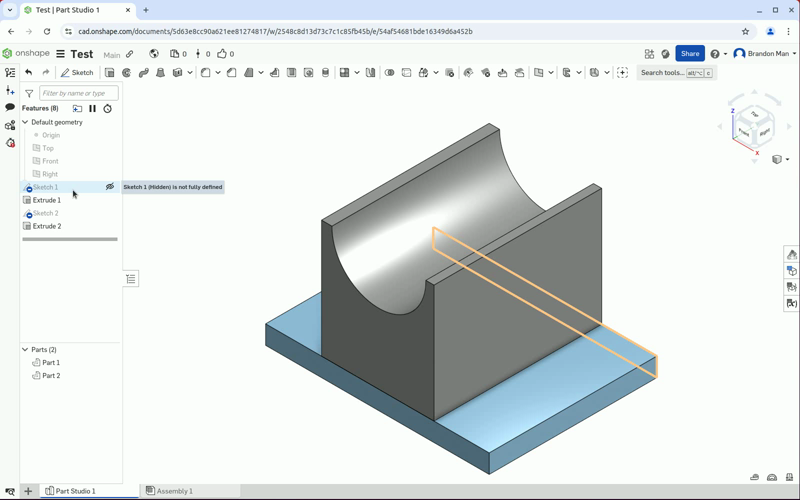
click(73, 189)